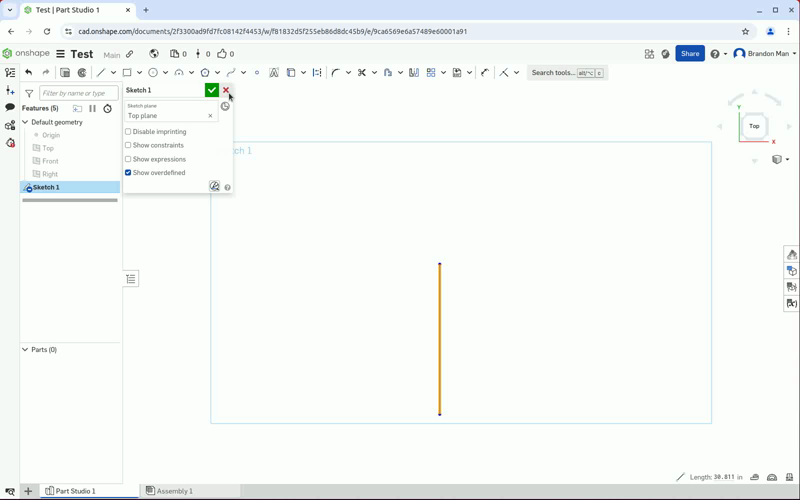
key(shift+h)
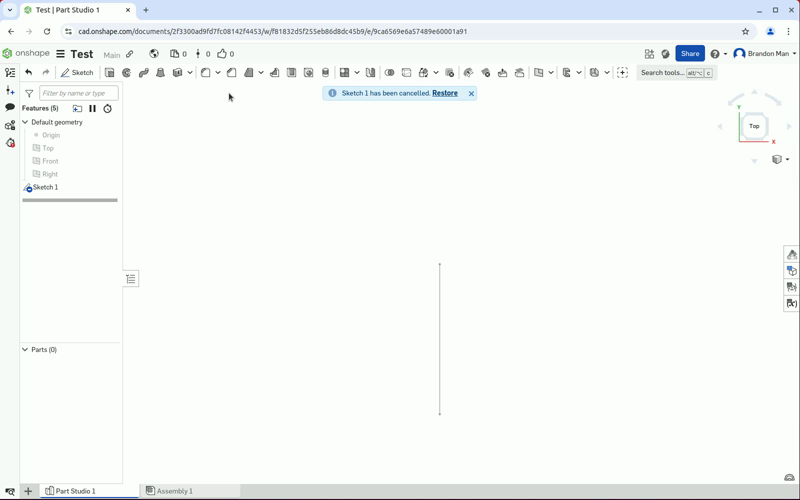
mouse_move(73, 352)
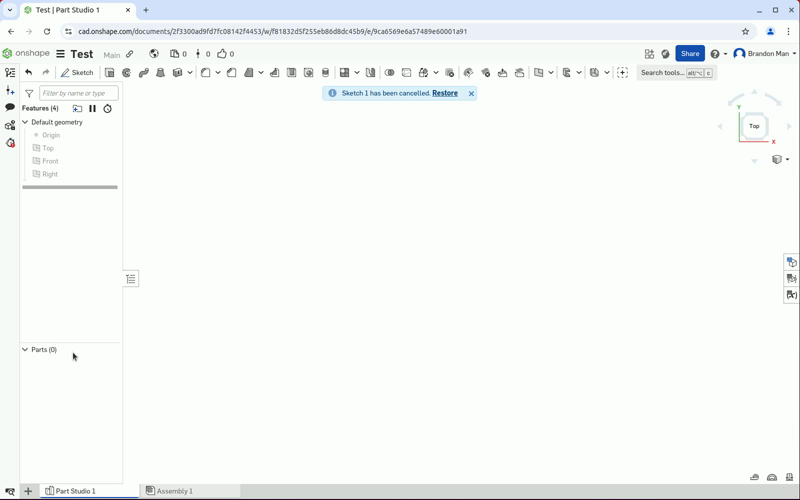
key(y)
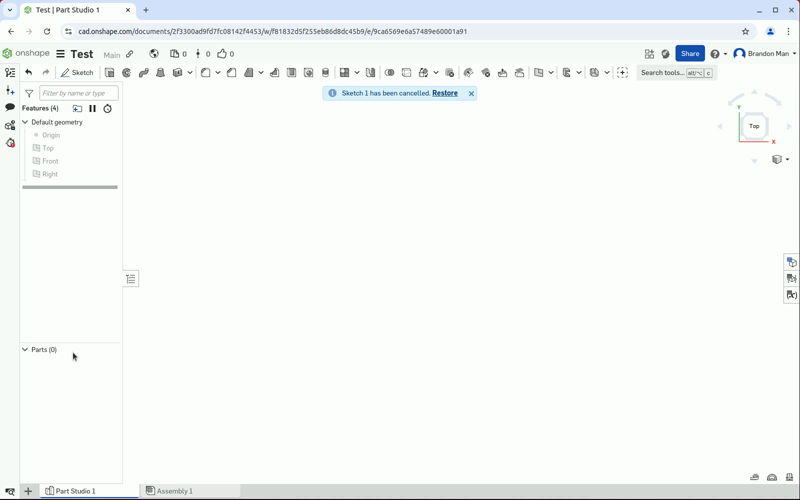
key(shift+p)
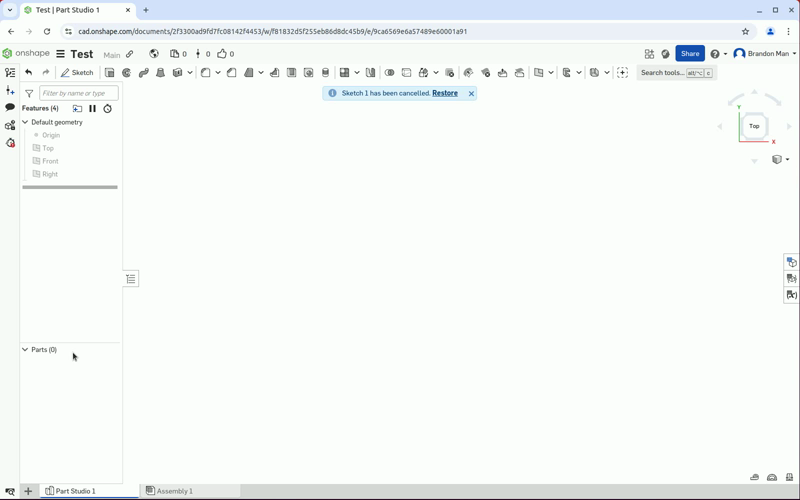
key(space)
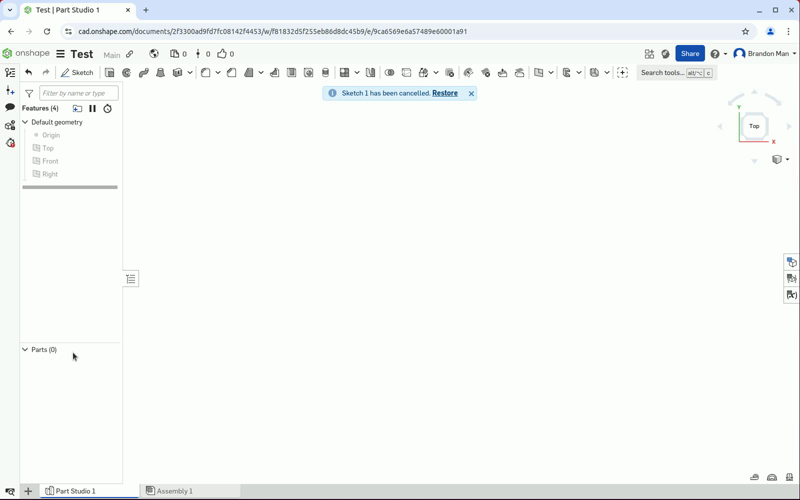
key_down(shift)
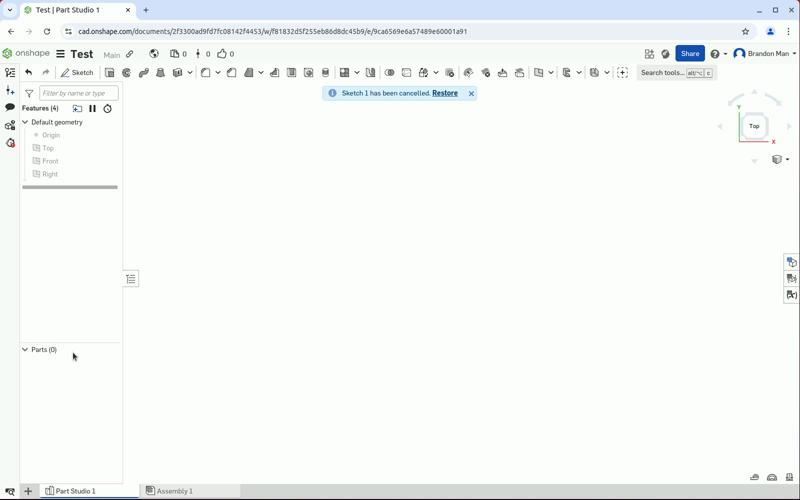
key(up)
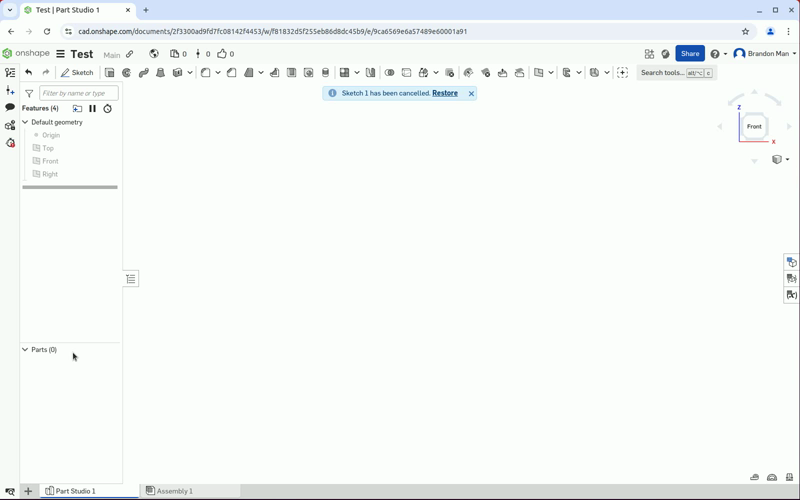
key_up(shift)
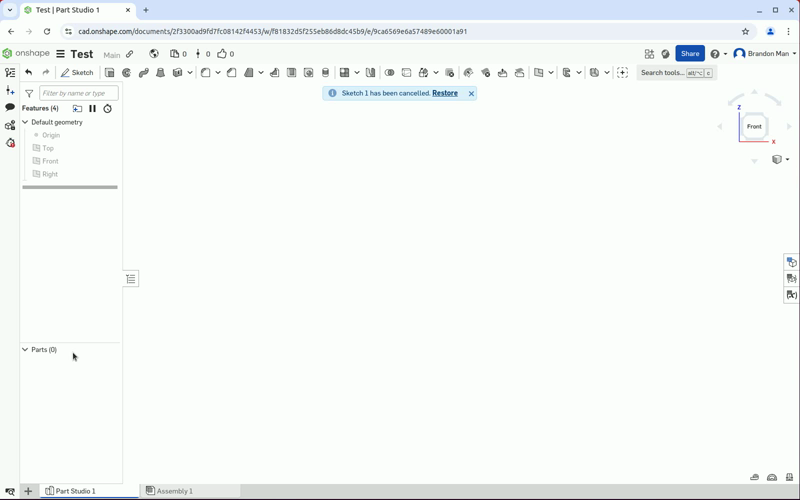
mouse_move(73, 352)
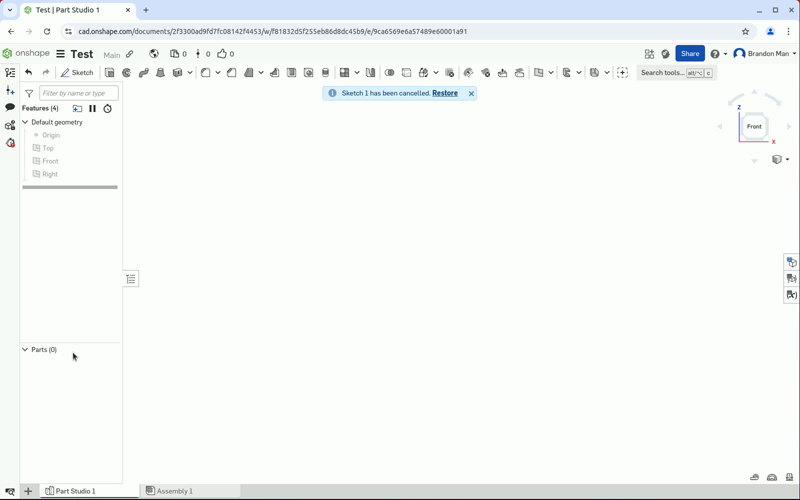
key(shift+y)
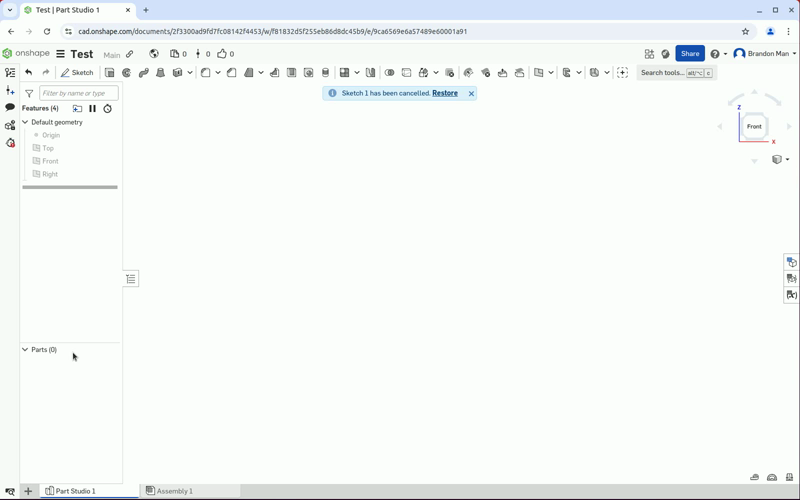
key(shift+s)
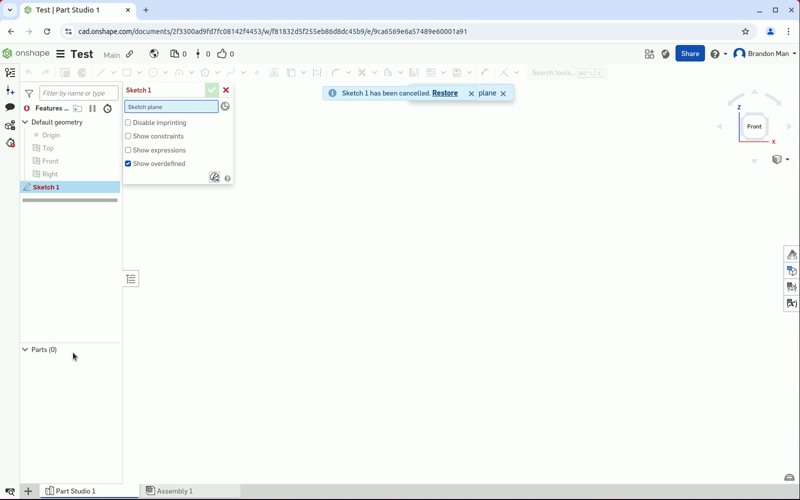
mouse_move(73, 163)
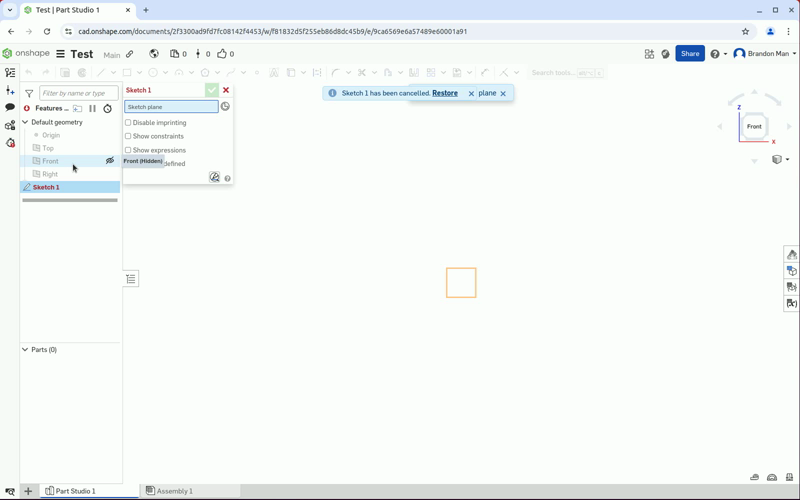
click(73, 163)
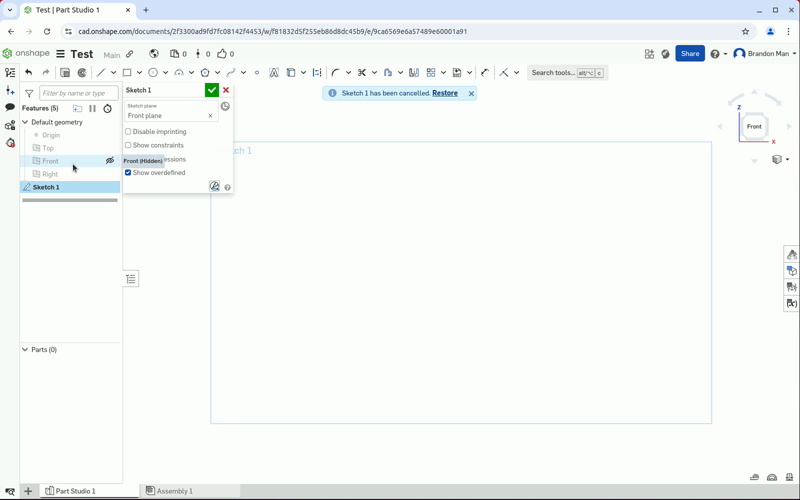
mouse_move(73, 352)
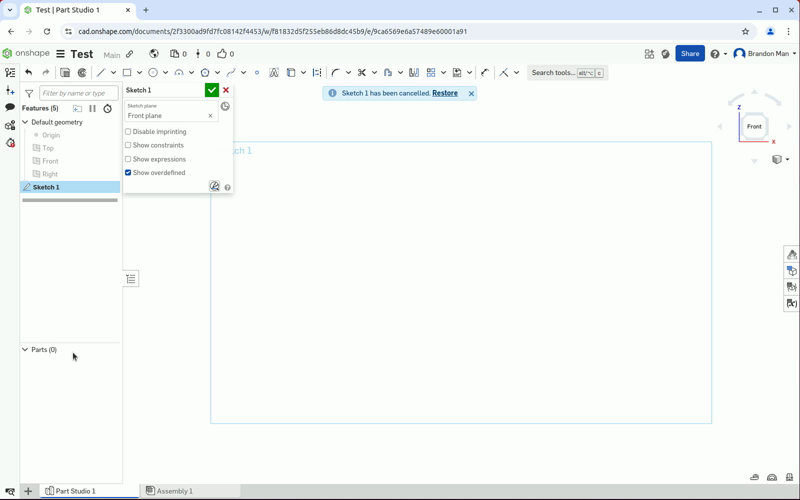
key(y)
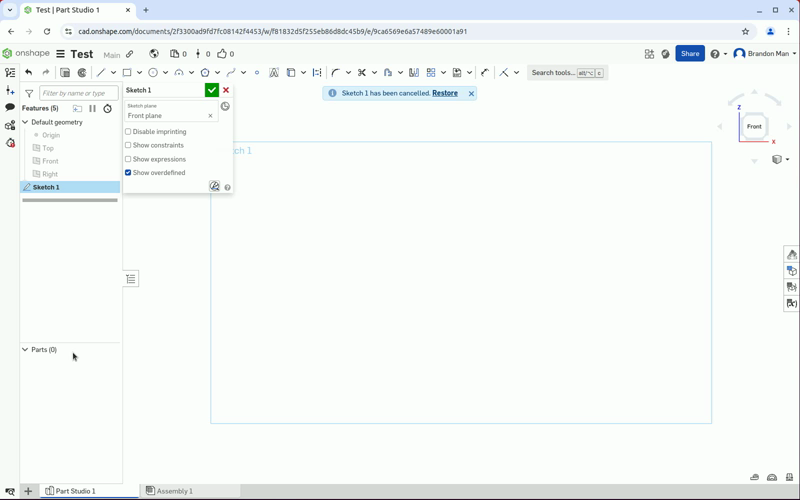
key(c)
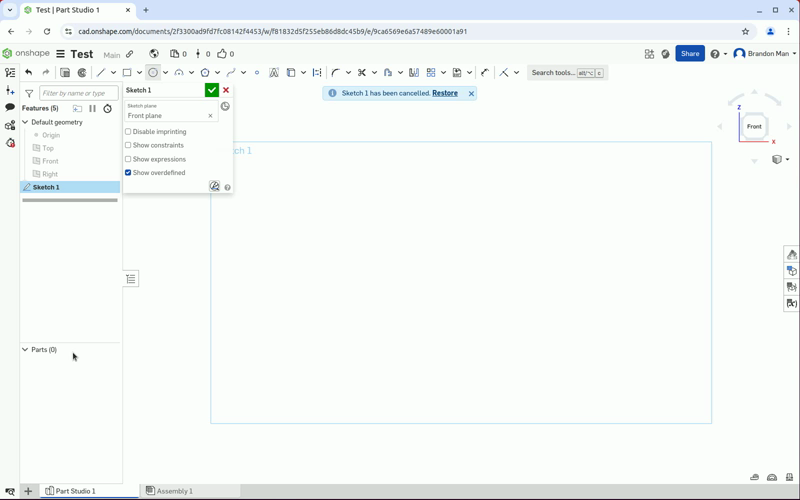
key_down(shift)
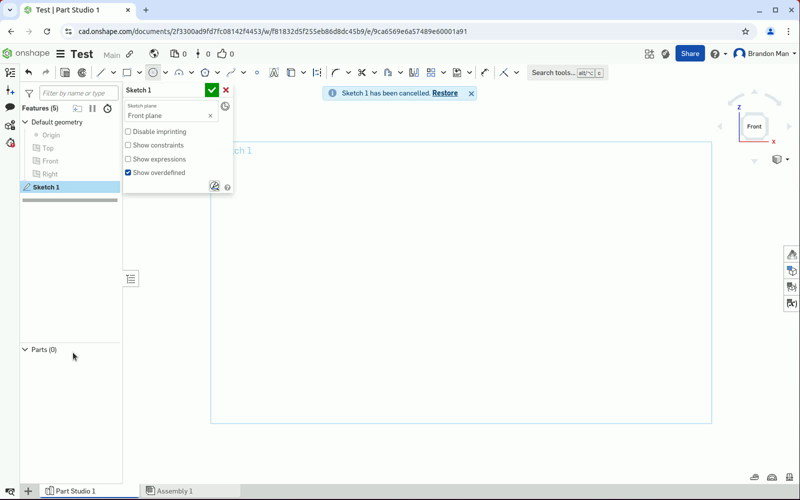
mouse_move(460, 282)
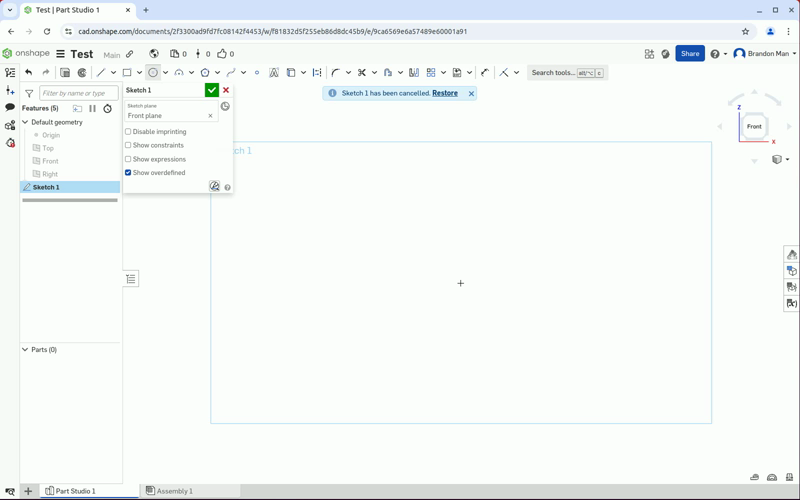
click(460, 282)
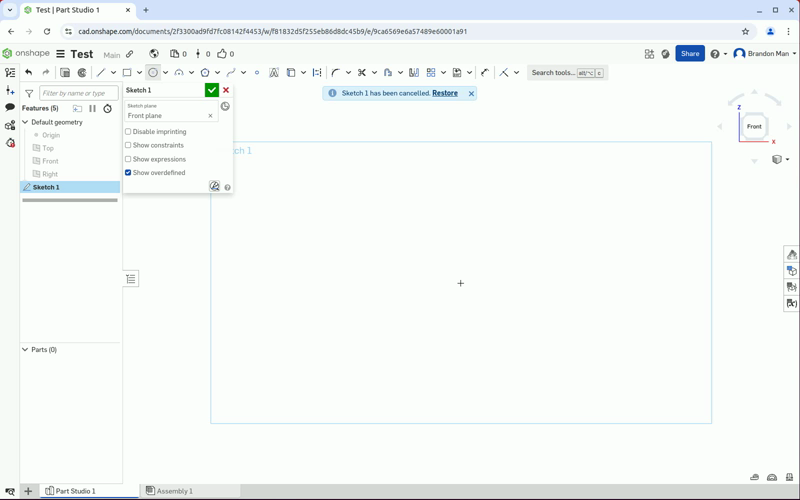
key_up(shift)
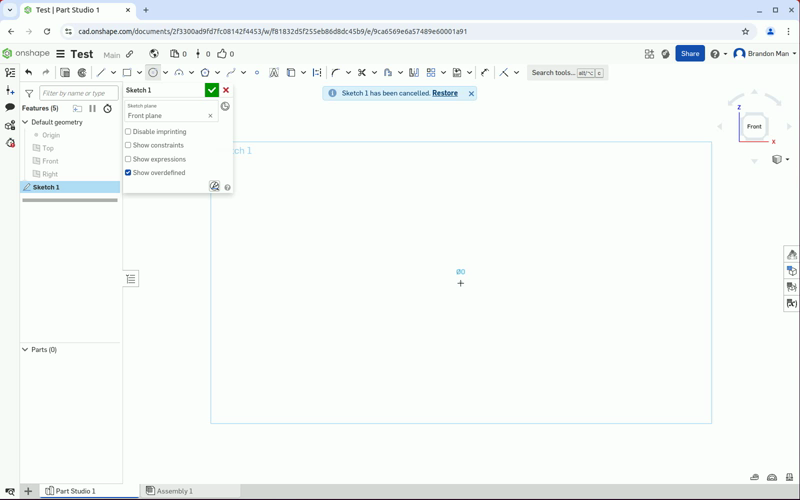
mouse_move(485, 282)
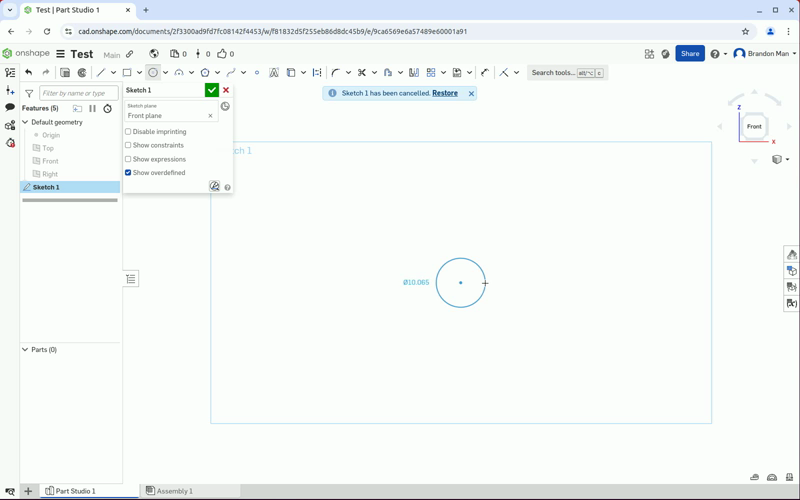
click(485, 282)
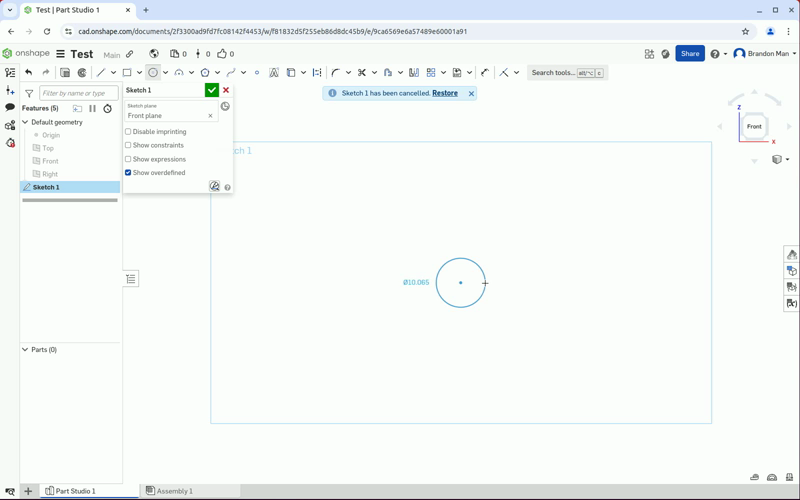
key(esc)
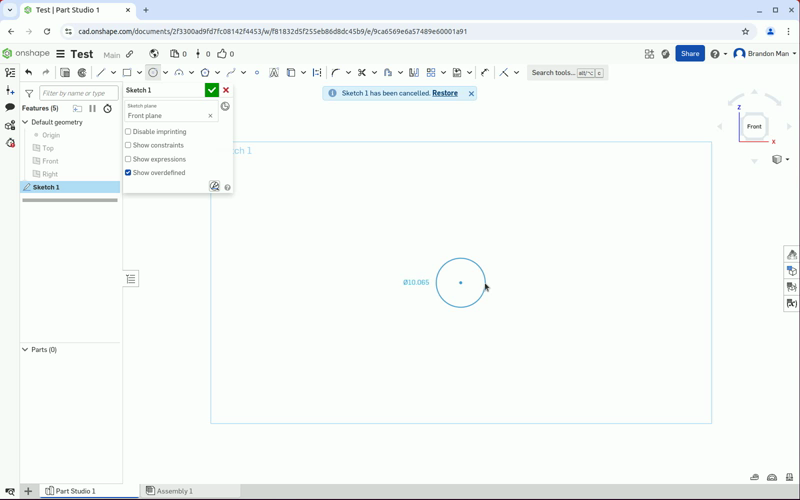
mouse_move(444, 267)
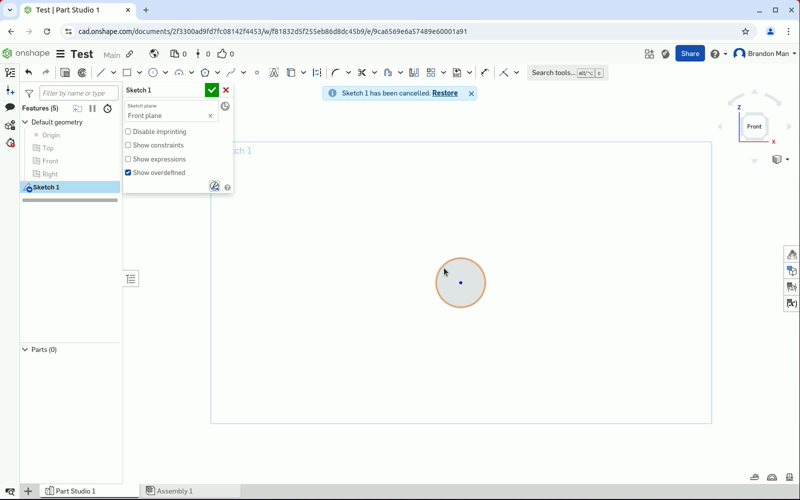
click(444, 267)
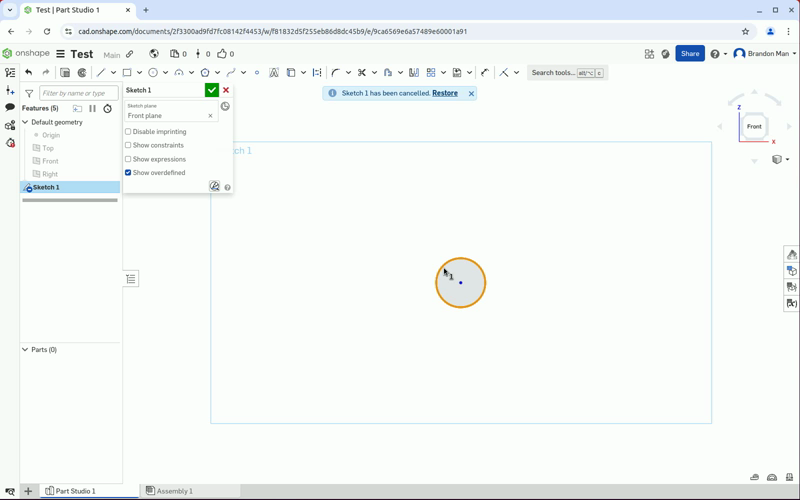
mouse_move(73, 352)
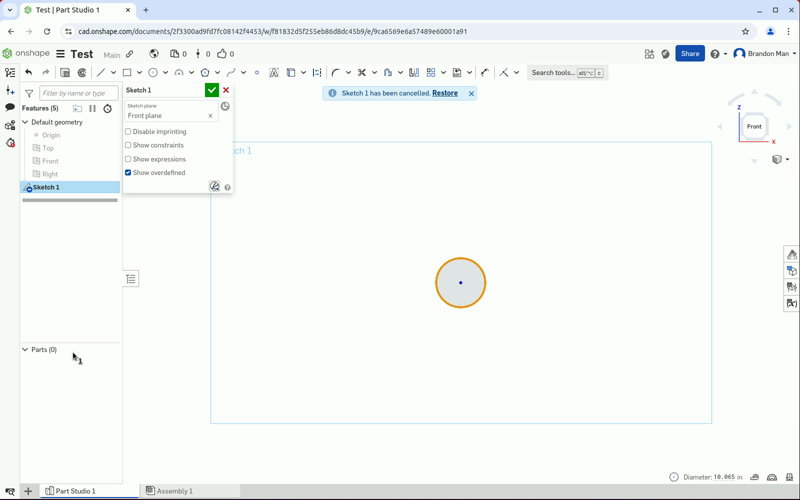
key(shift+y)
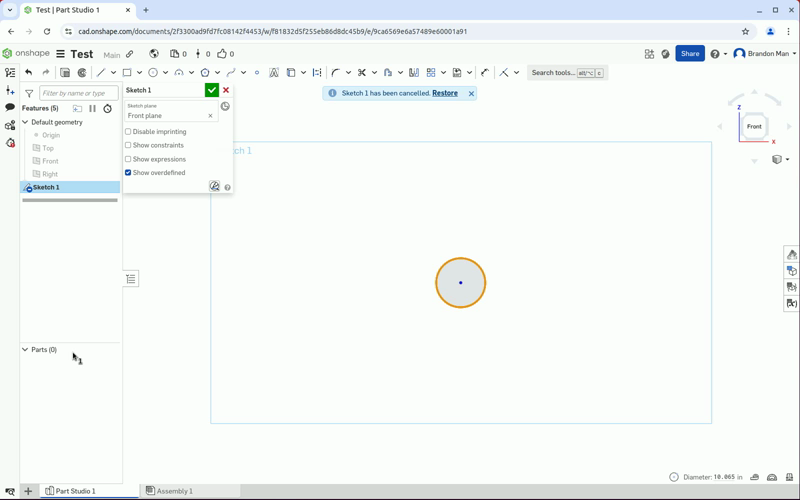
key(shift+e)
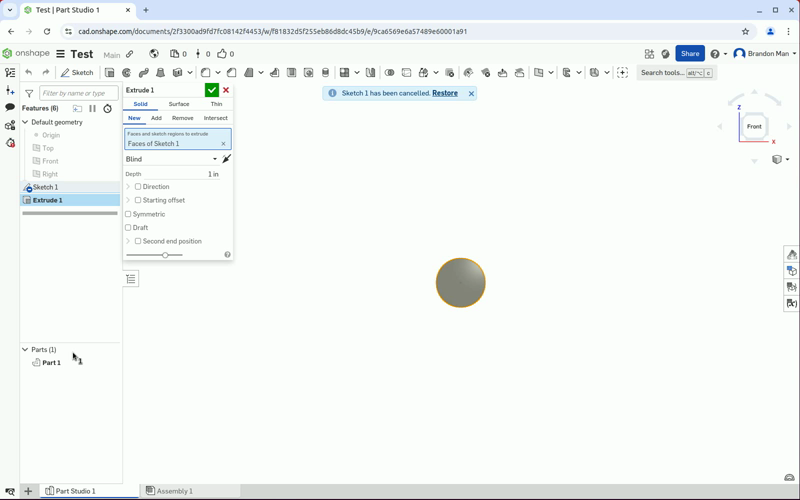
mouse_move(143, 106)
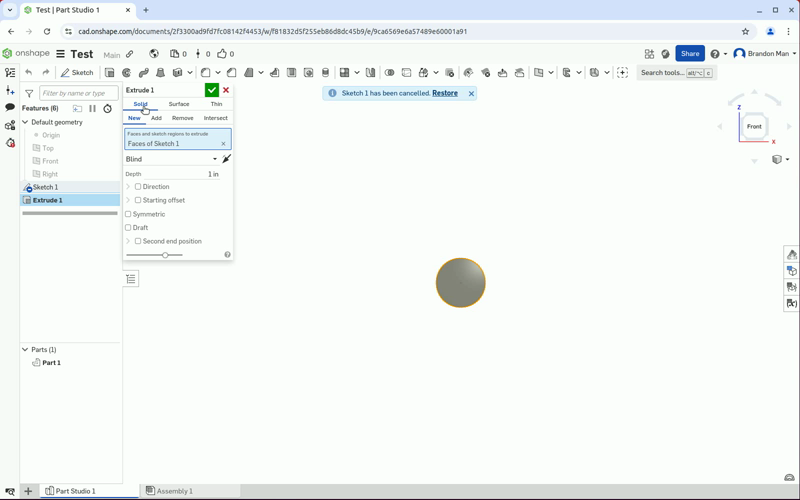
click(143, 106)
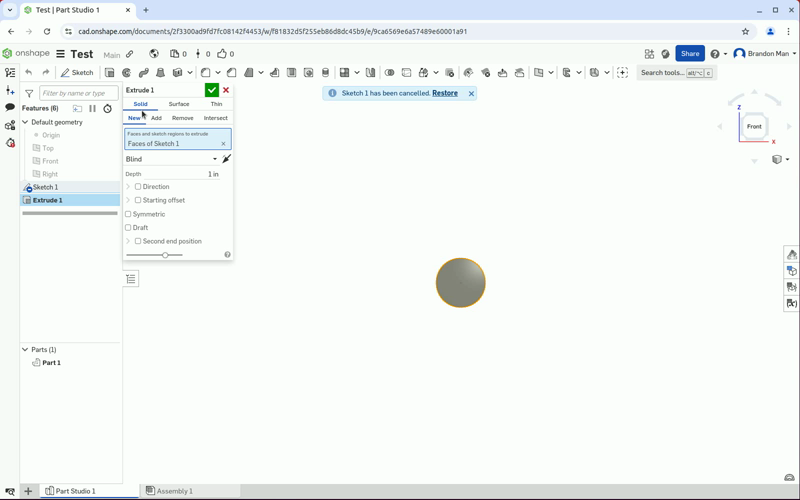
mouse_move(137, 120)
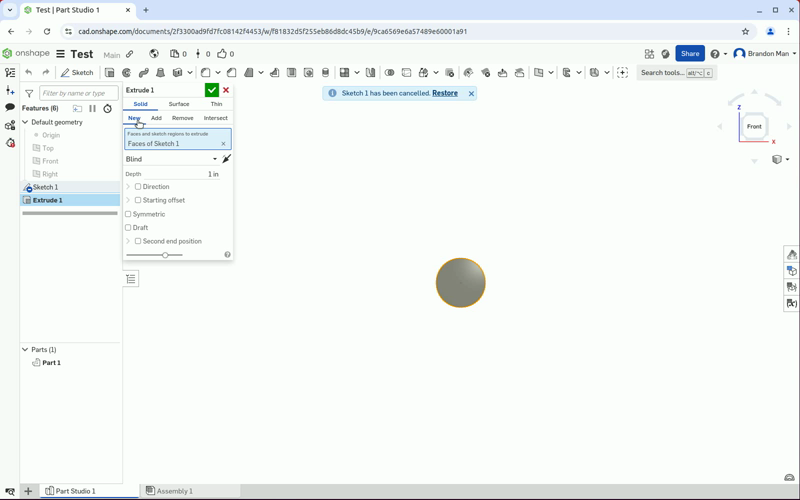
click(137, 120)
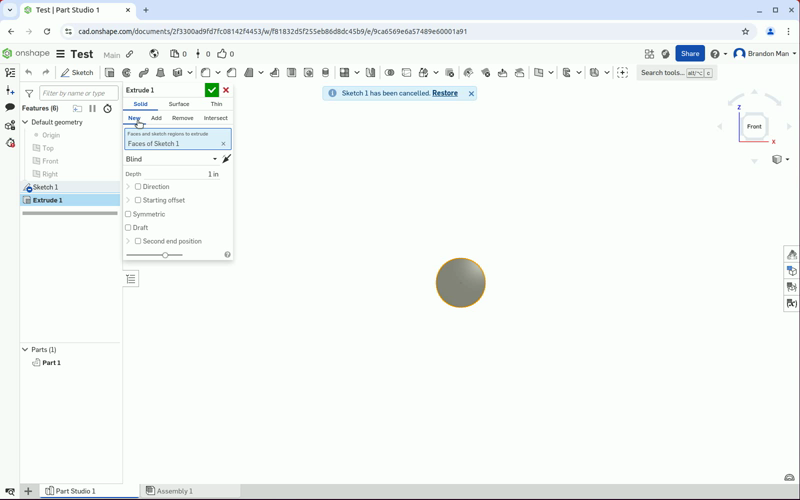
key(tab, 4)
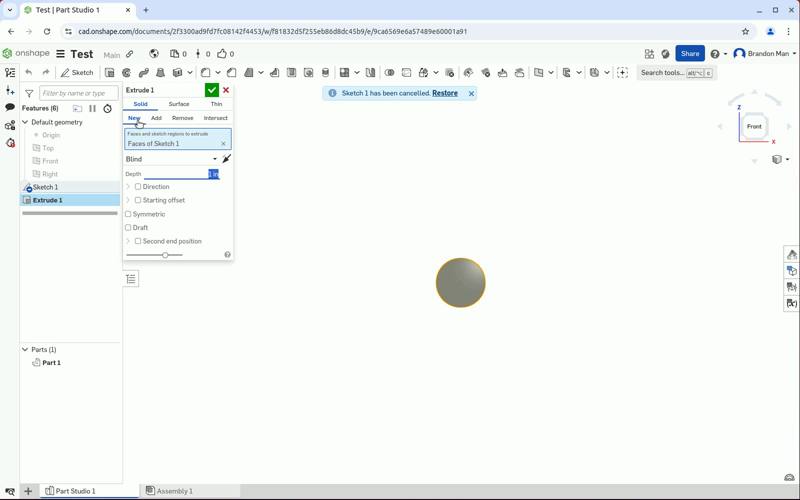
text(42.846)
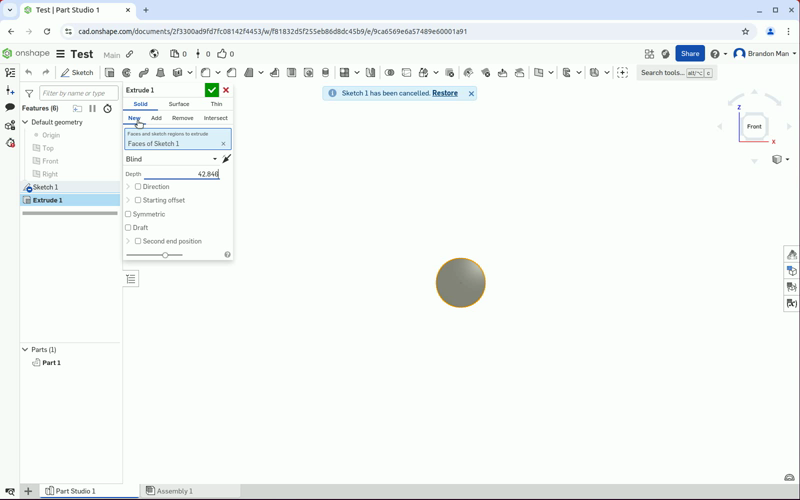
key(tab, 3)
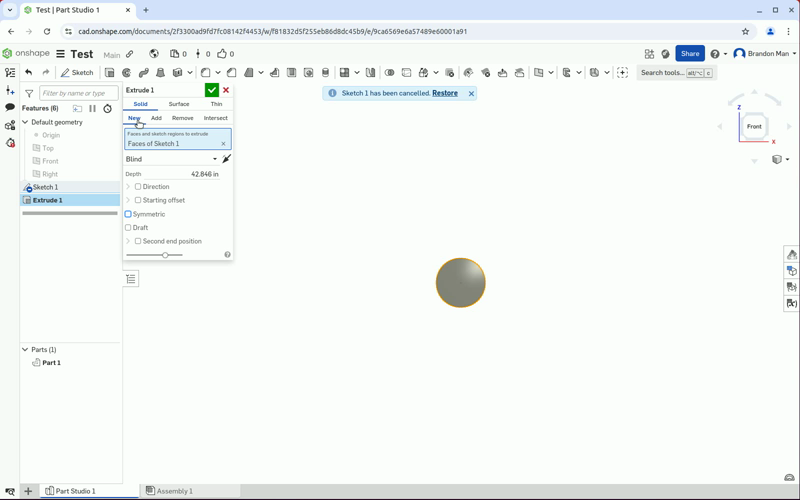
key(space)
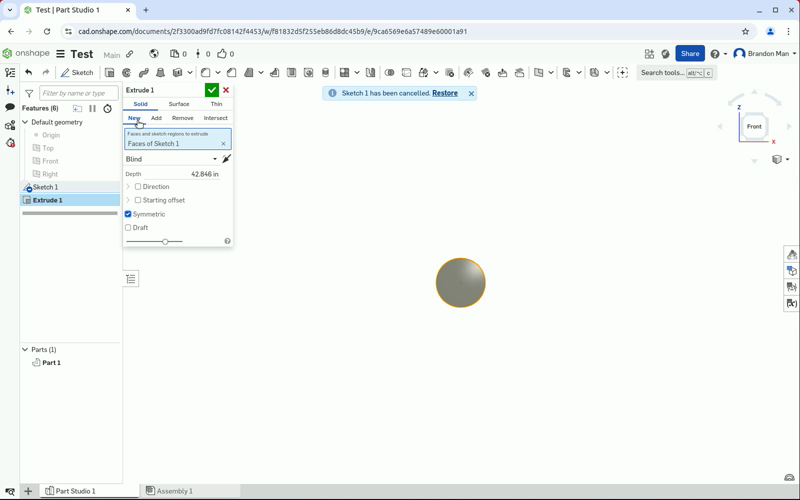
key(enter)
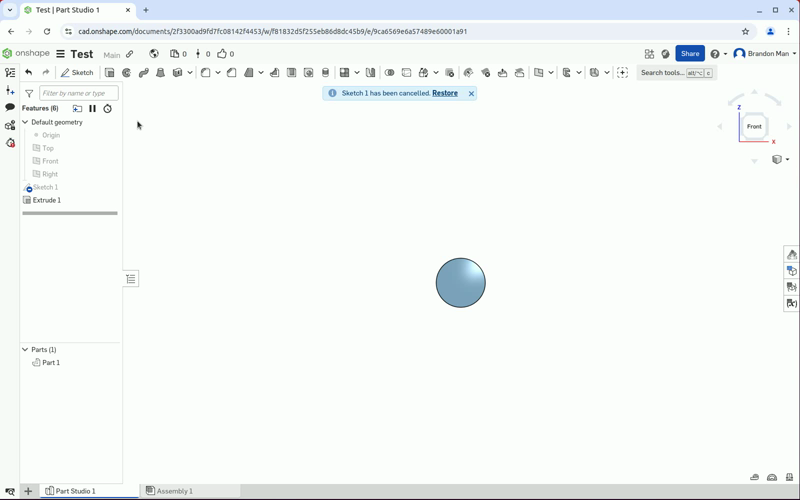
key(shift+h)
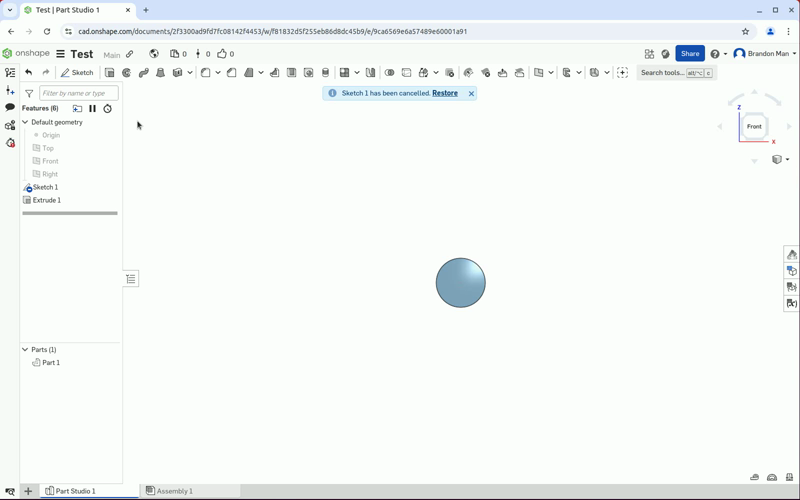
key(shift+h)
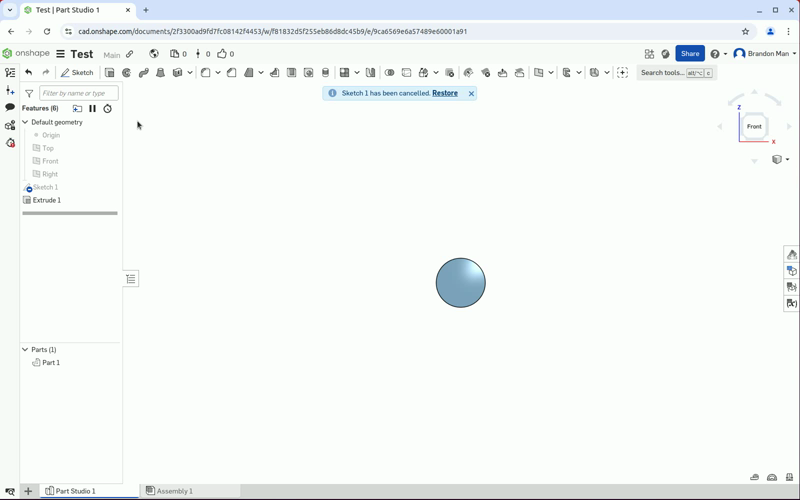
mouse_move(73, 189)
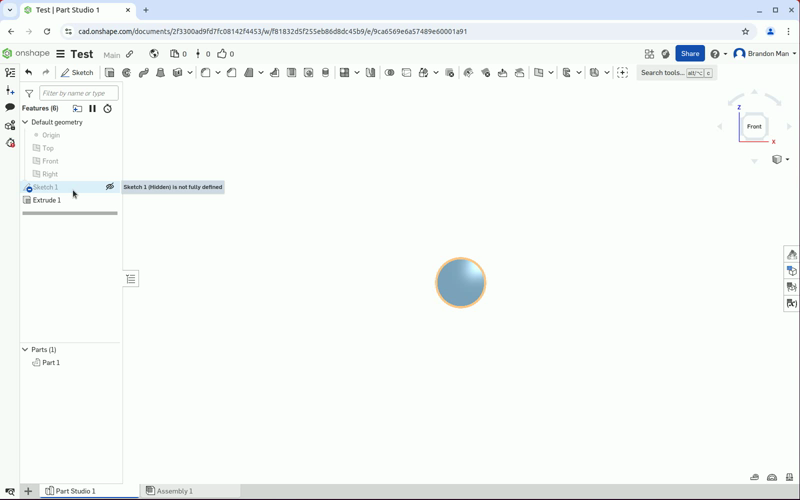
click(73, 189)
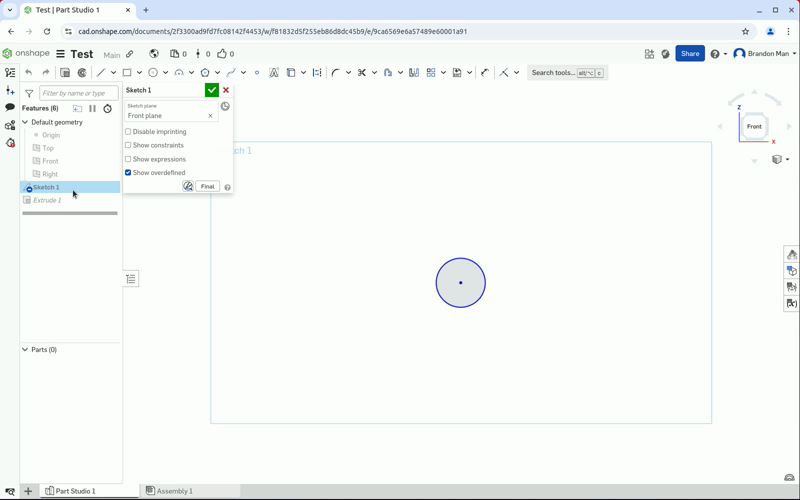
mouse_move(229, 92)
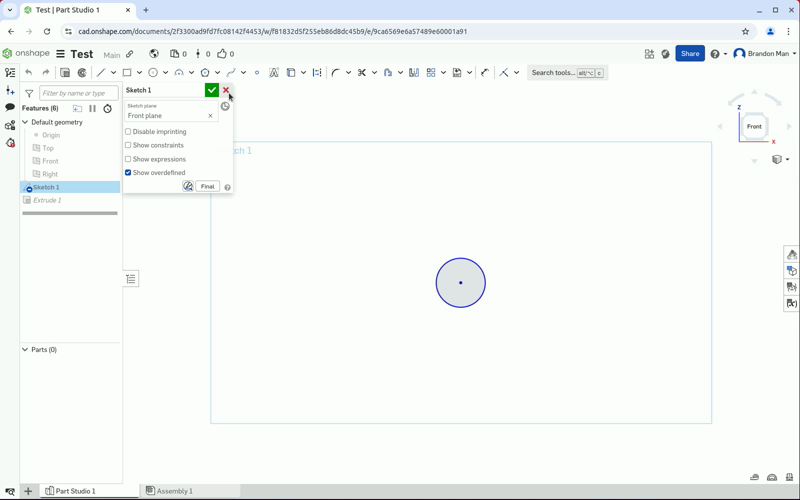
click(229, 92)
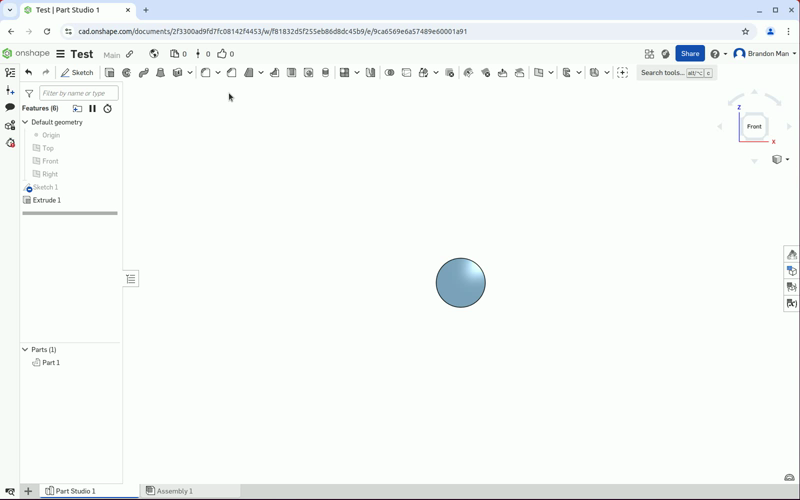
mouse_move(541, 75)
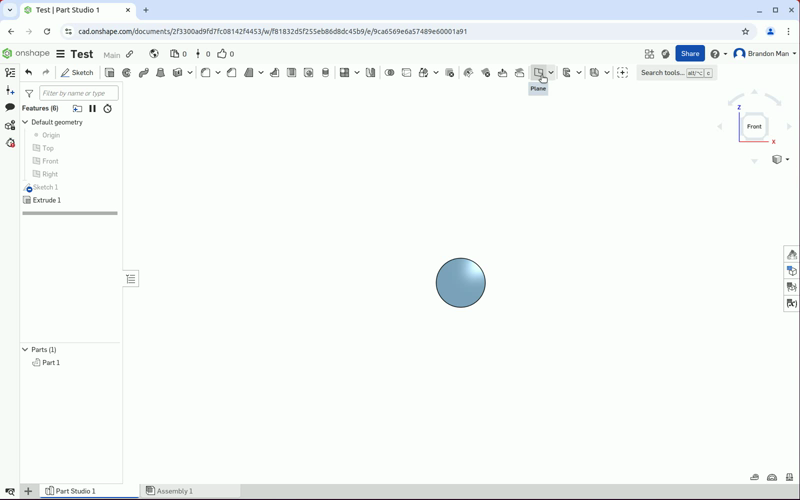
click(541, 75)
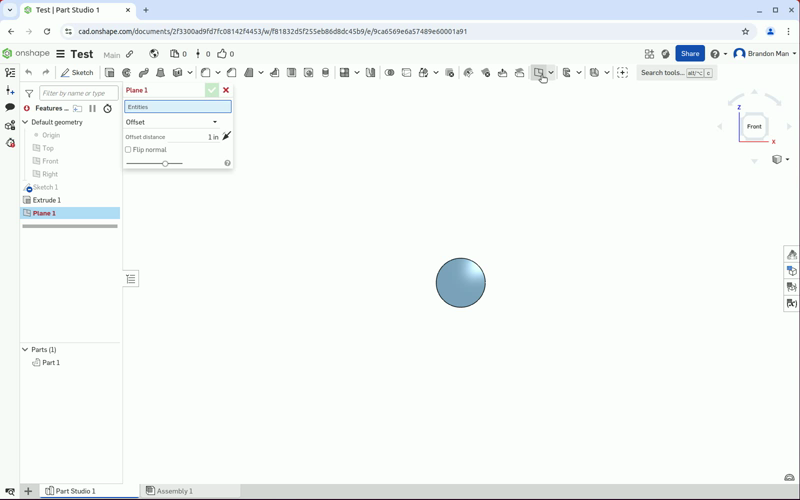
mouse_move(73, 163)
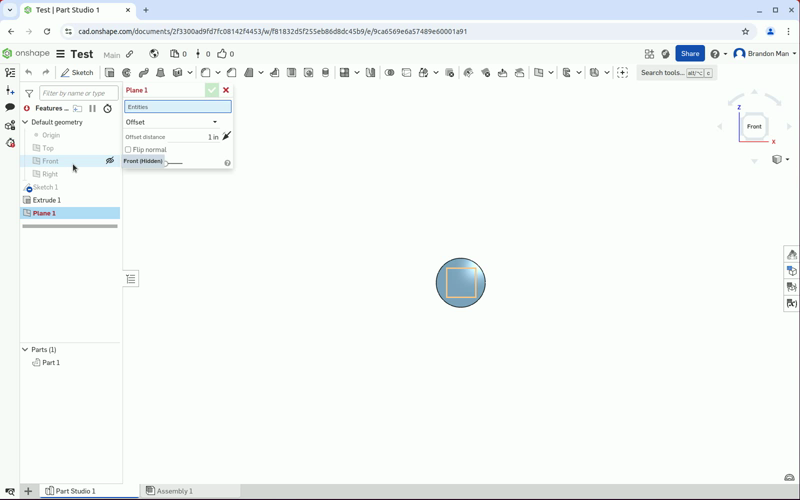
click(73, 163)
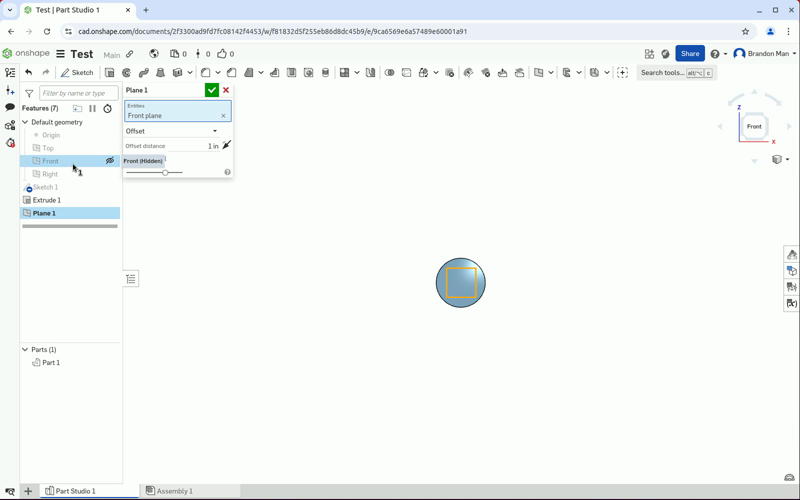
key(tab, 2)
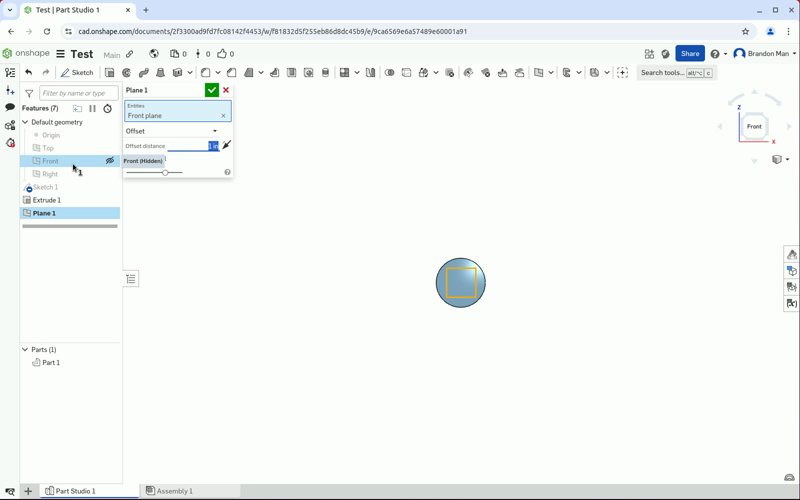
text(21.414)
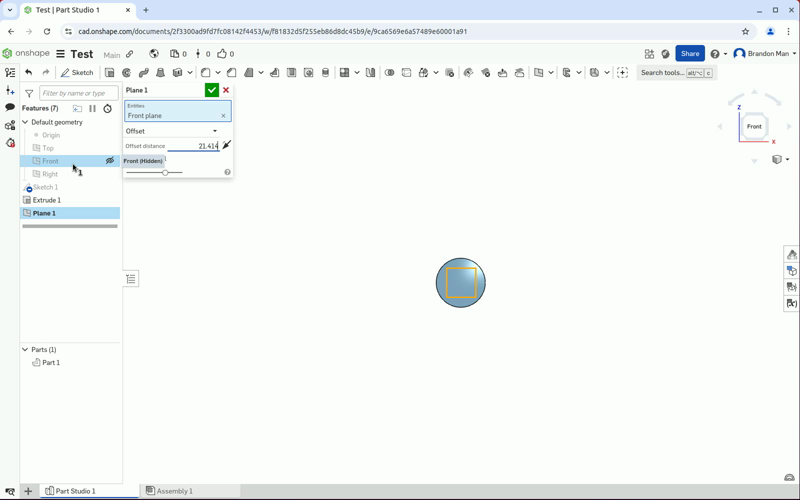
key(enter, 2)
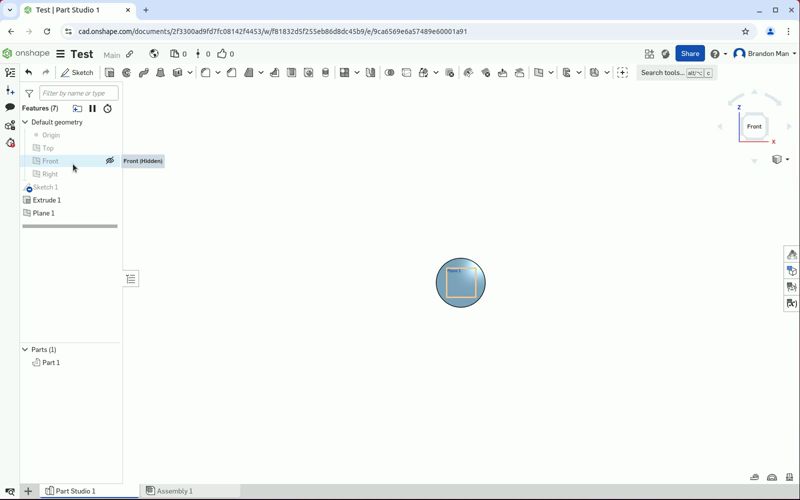
key(shift+s)
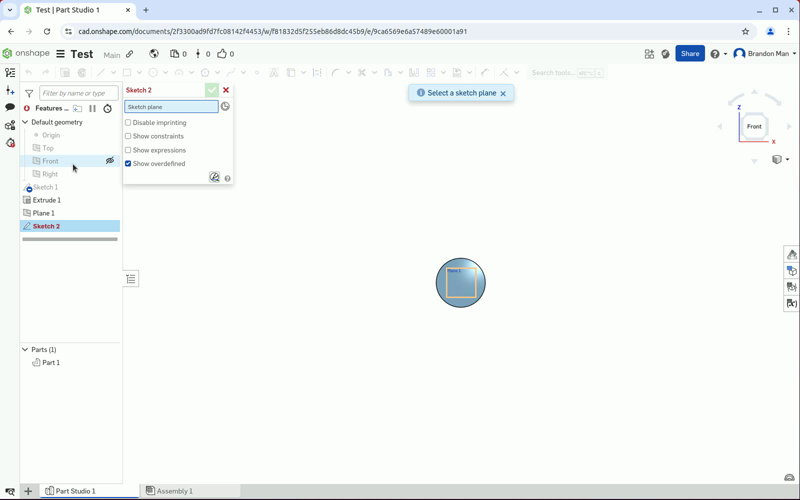
mouse_move(73, 215)
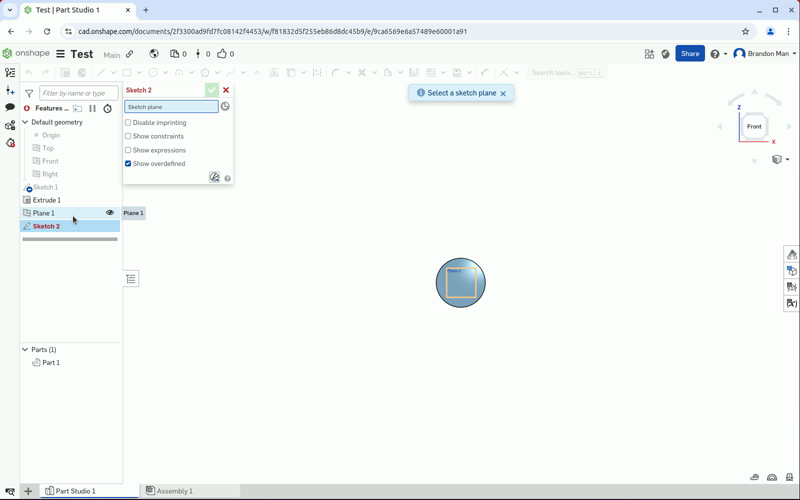
click(73, 215)
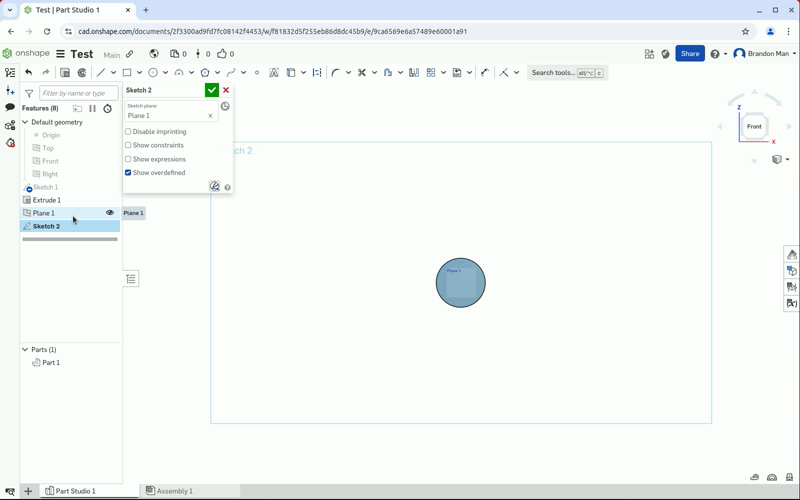
mouse_move(73, 352)
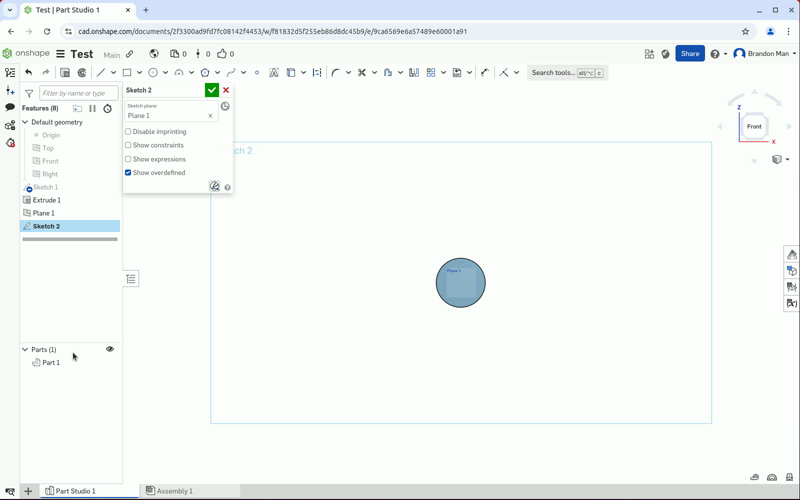
key(y)
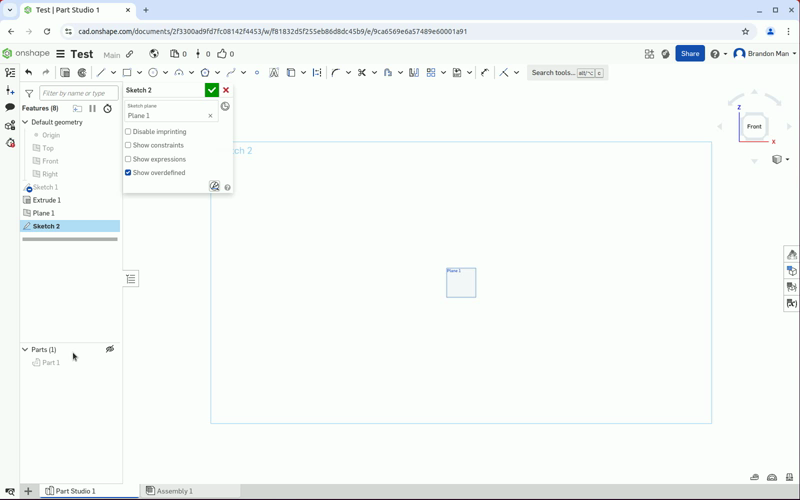
key(c)
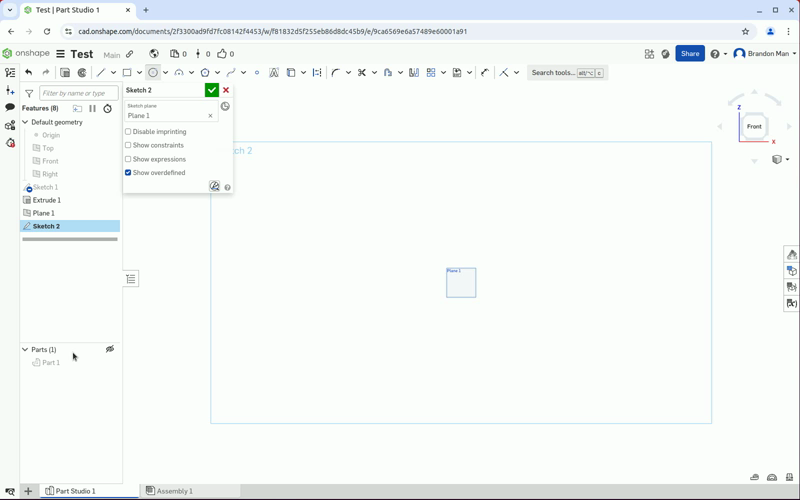
key_down(shift)
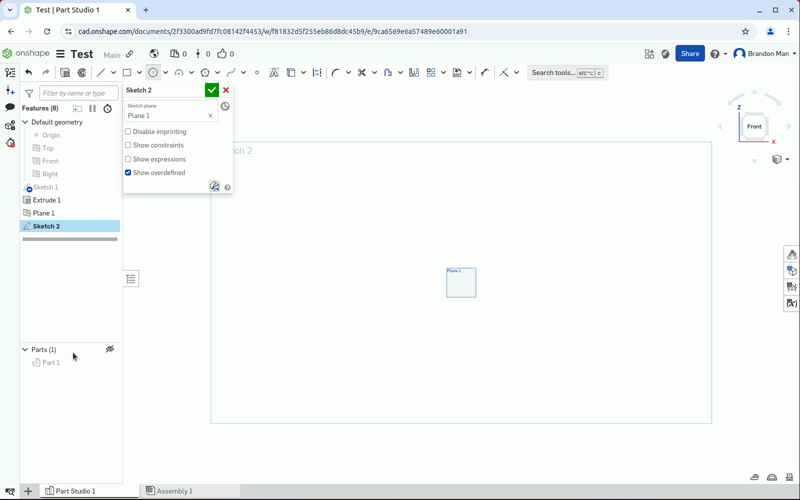
mouse_move(461, 282)
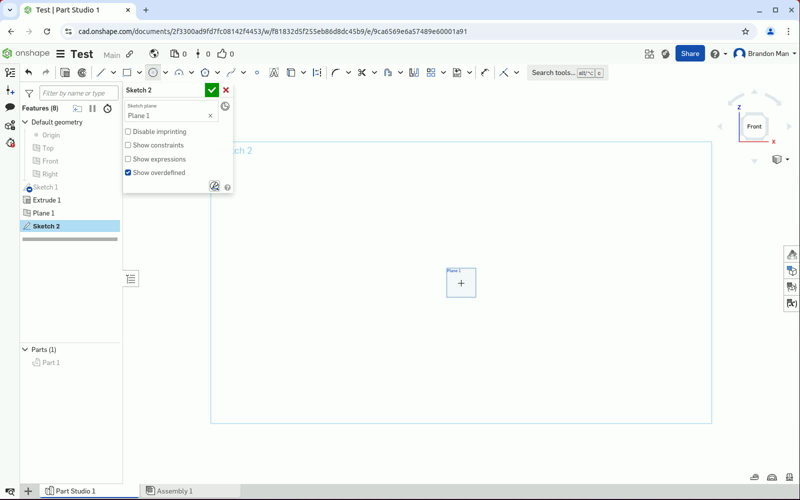
click(461, 282)
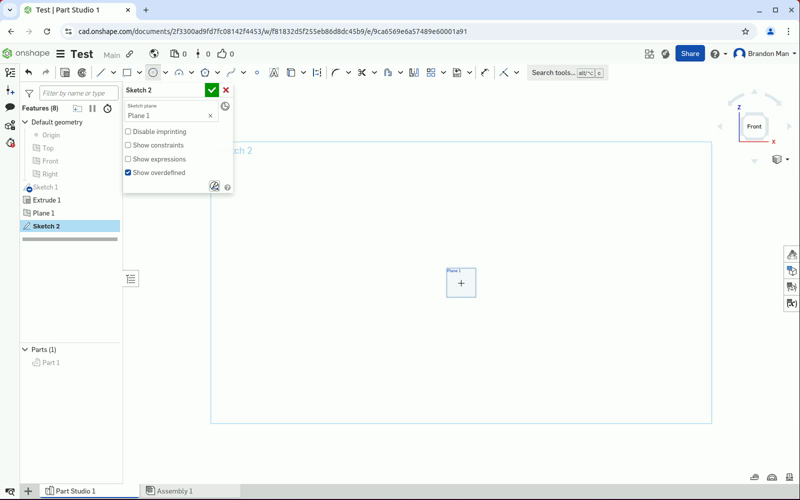
key_up(shift)
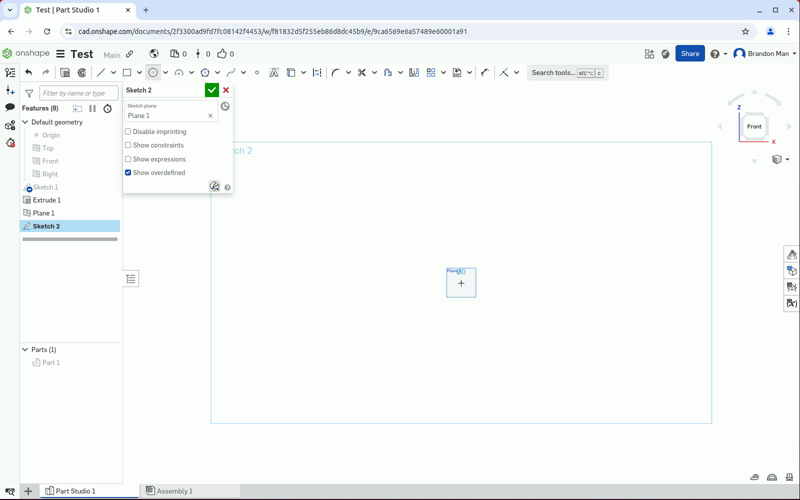
mouse_move(484, 282)
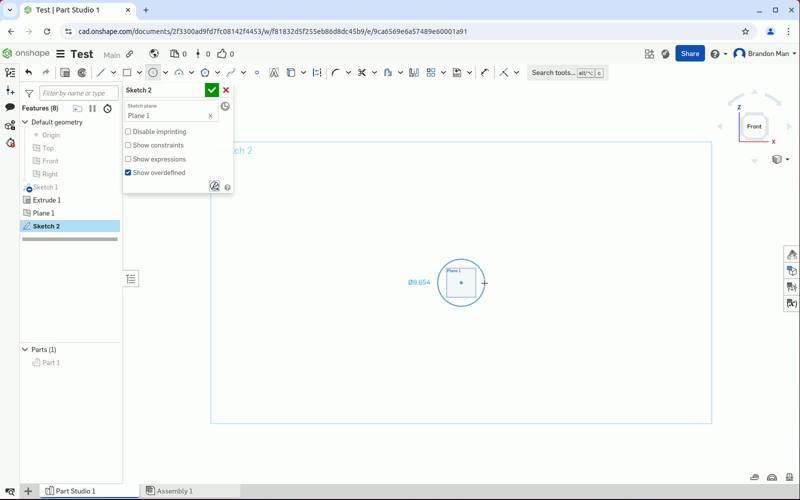
click(484, 282)
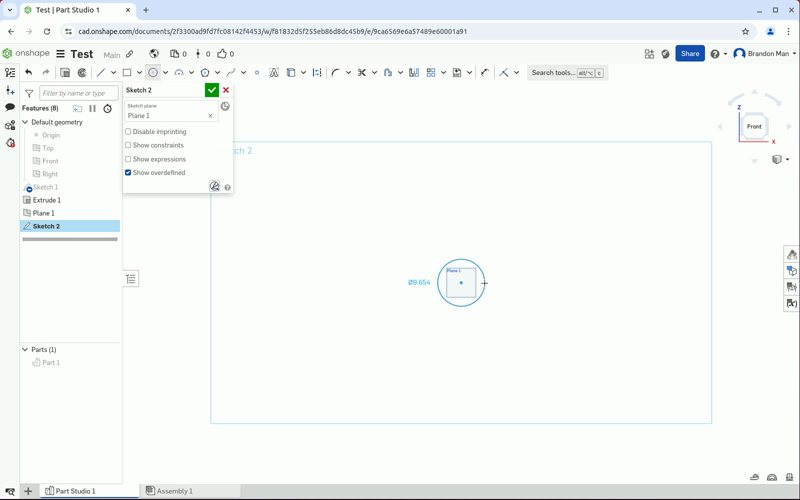
key(esc)
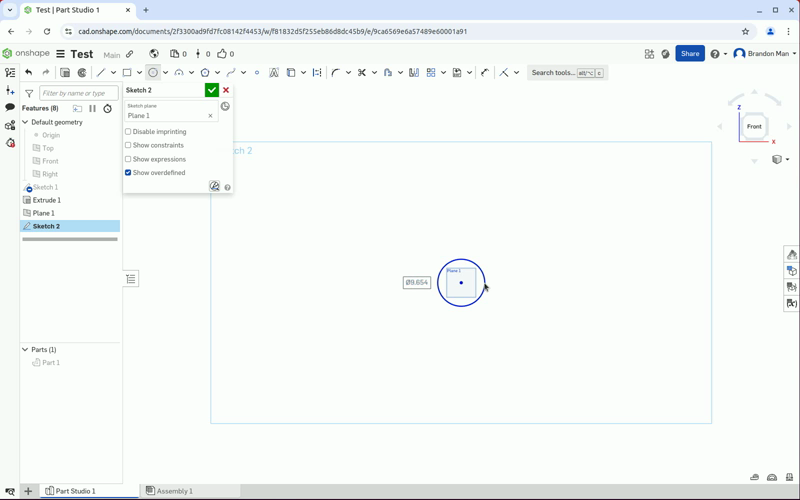
mouse_move(482, 276)
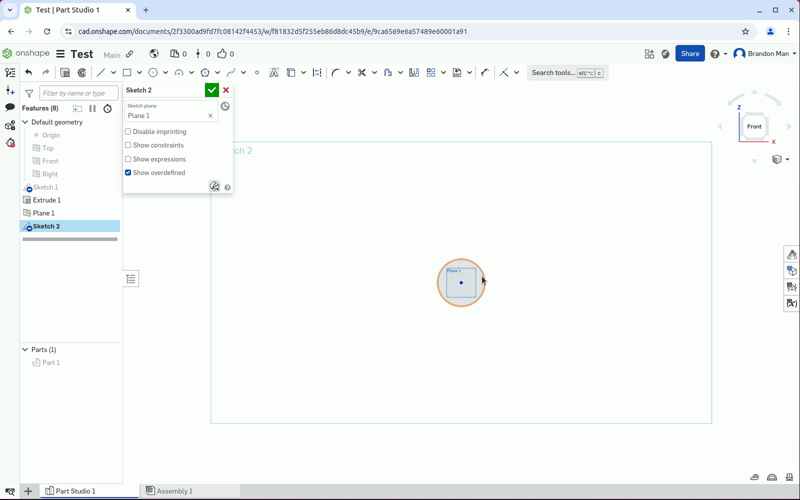
scroll(6)
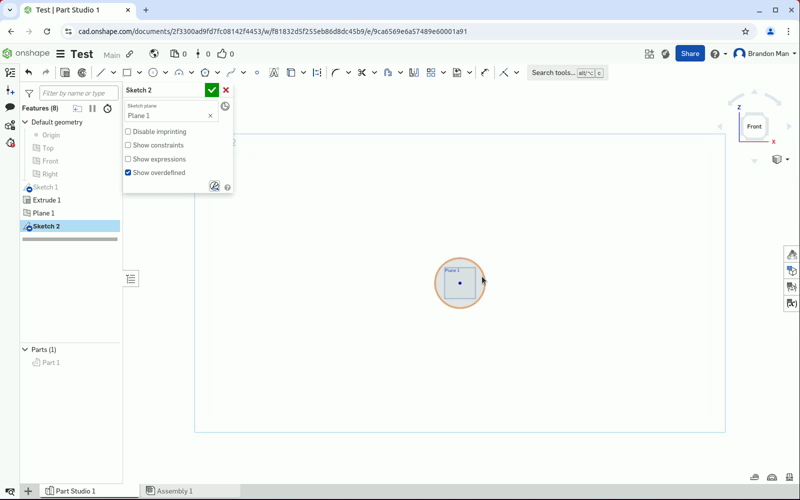
scroll(6)
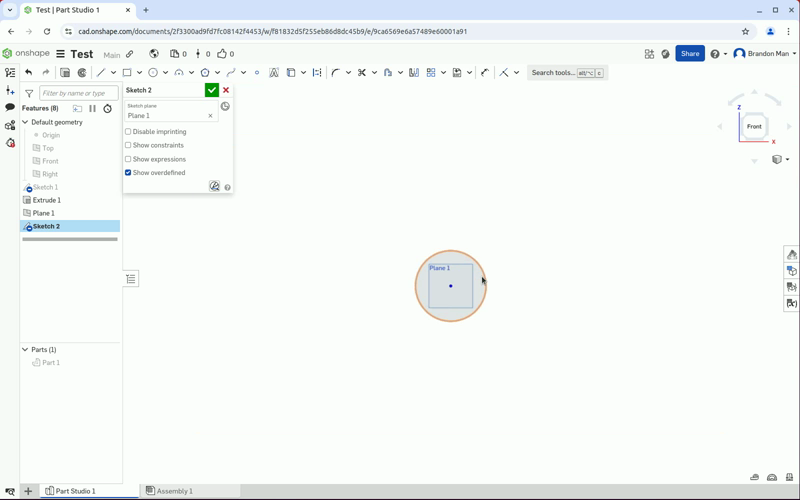
scroll(6)
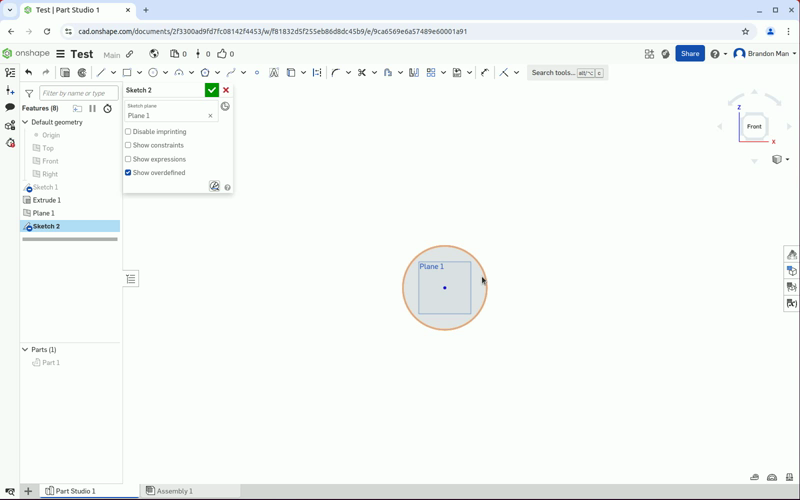
scroll(6)
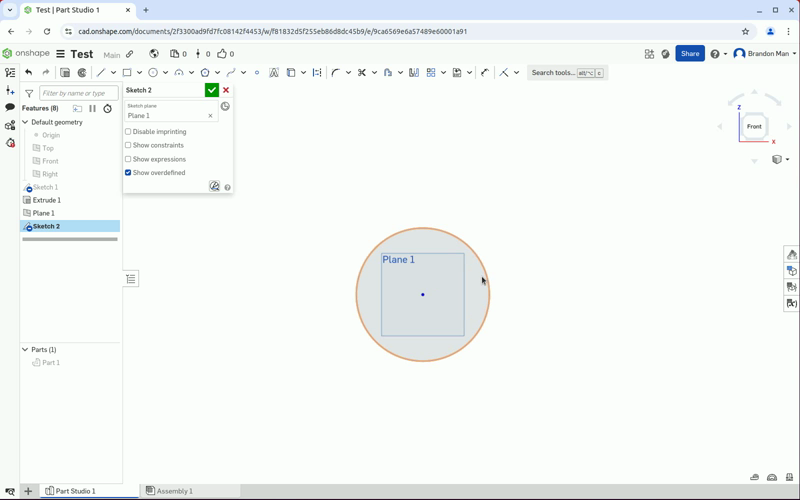
scroll(6)
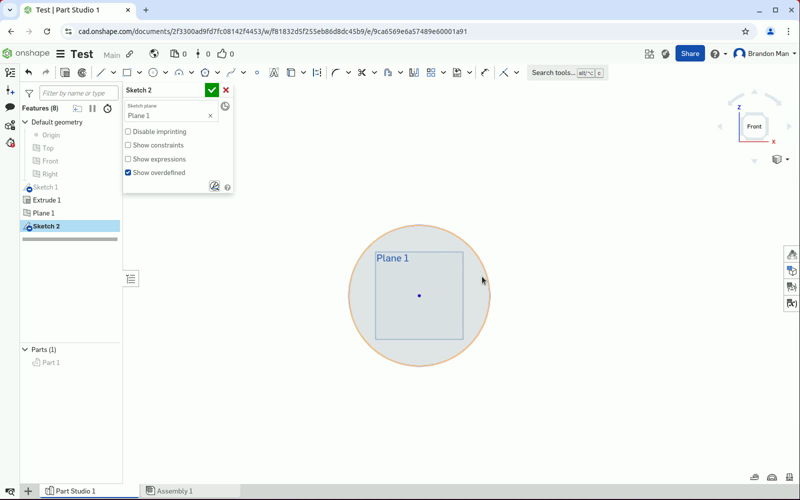
scroll(6)
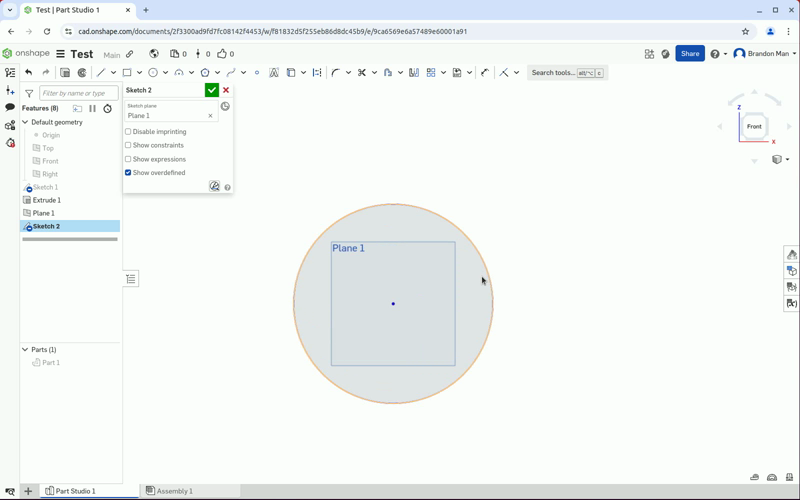
scroll(6)
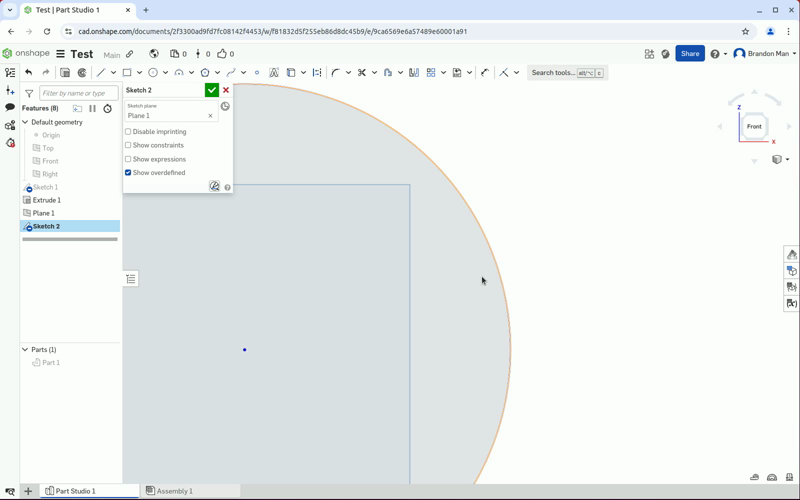
click(482, 276)
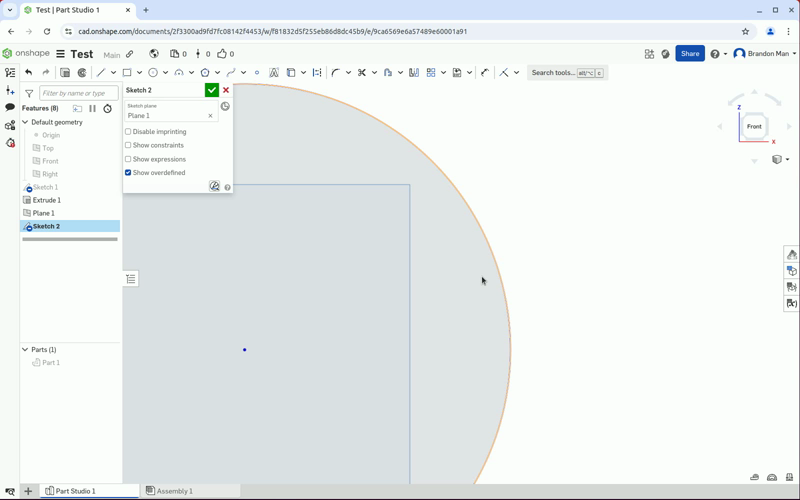
scroll(-6)
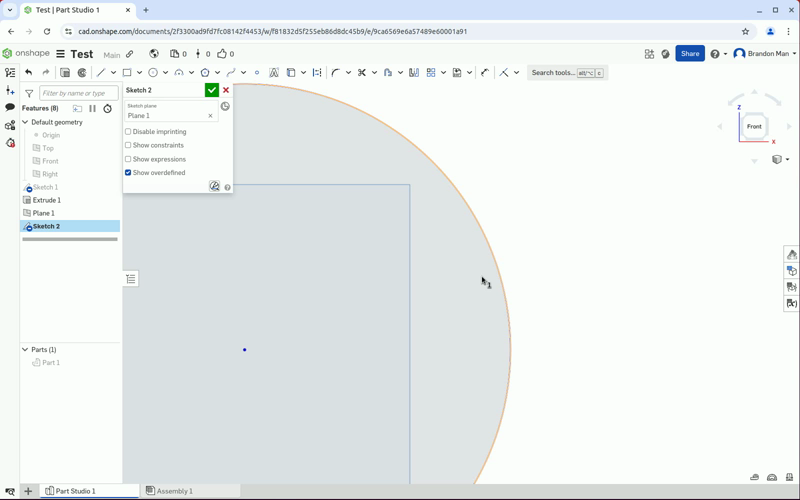
scroll(-6)
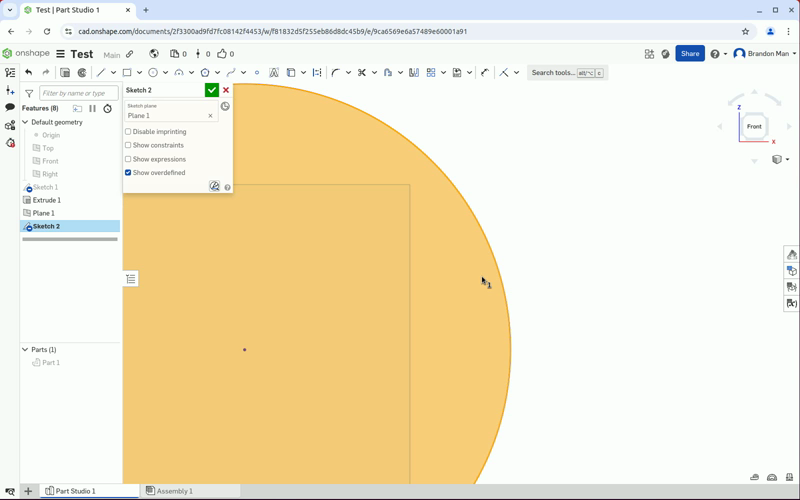
scroll(-6)
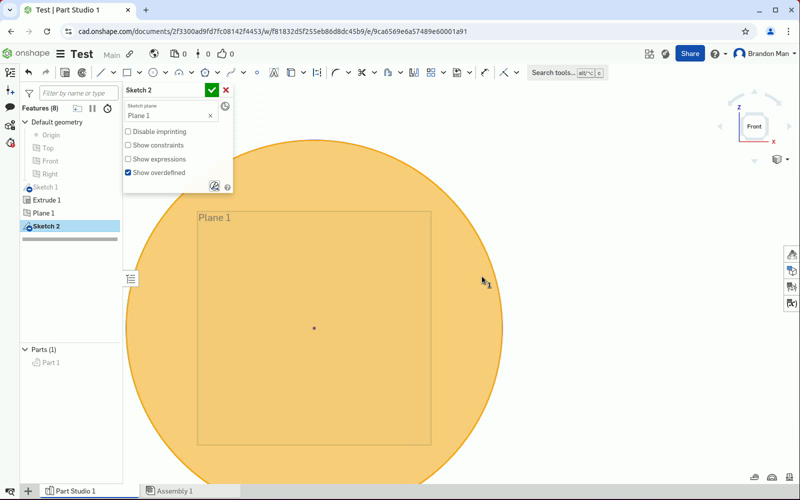
scroll(-6)
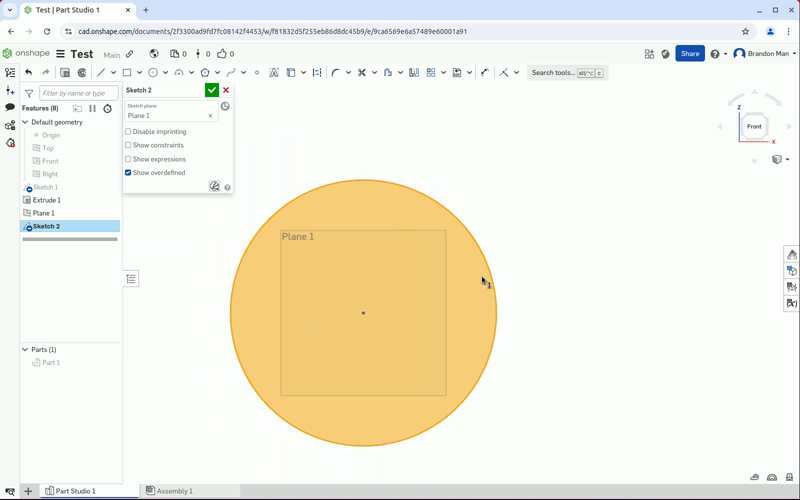
scroll(-6)
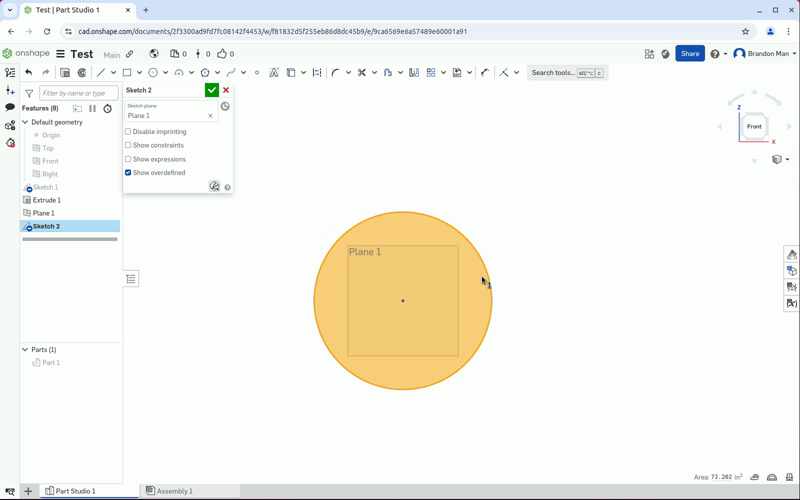
scroll(-6)
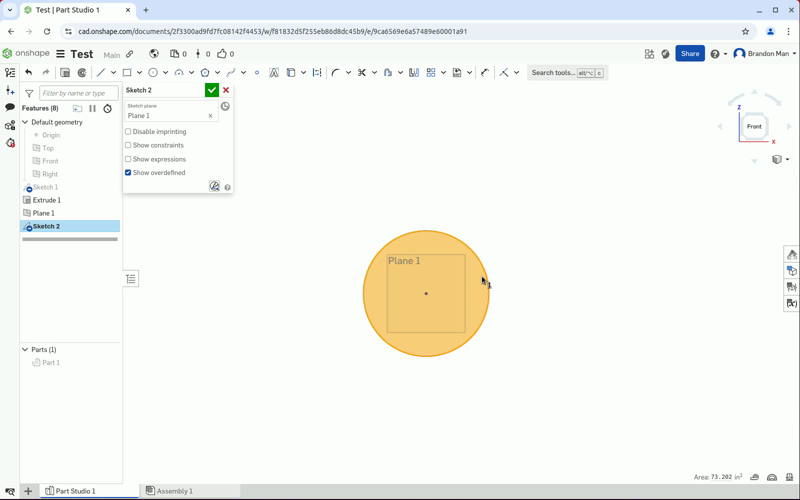
scroll(-6)
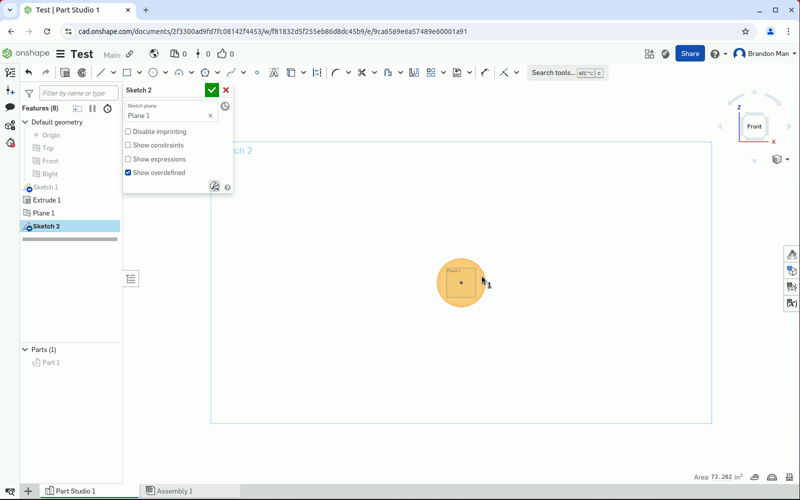
mouse_move(73, 352)
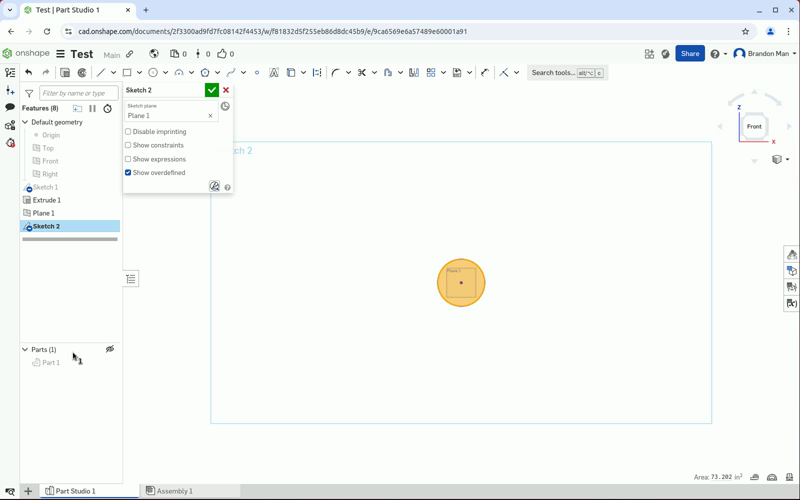
key(shift+y)
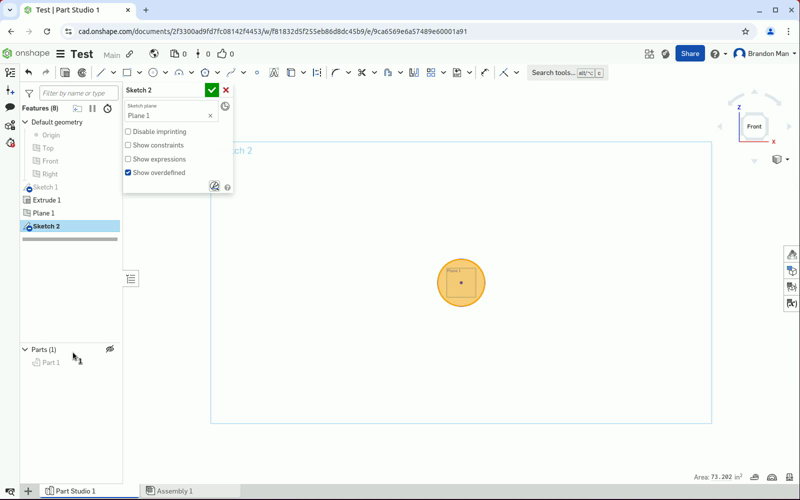
key(shift+e)
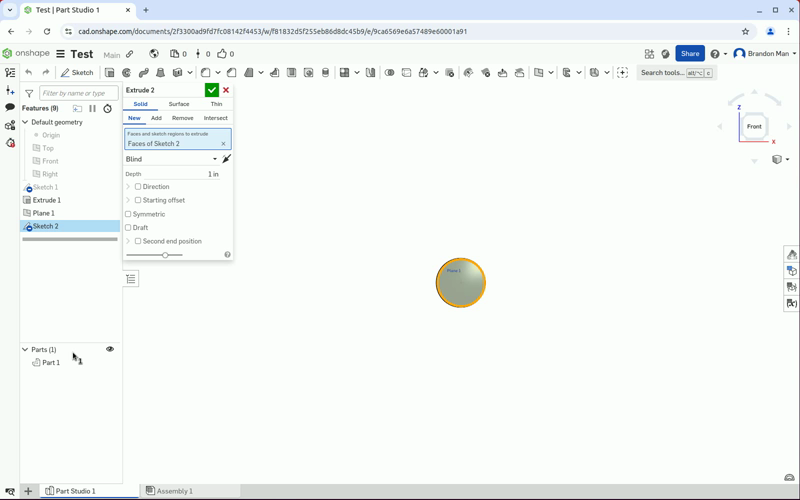
mouse_move(143, 106)
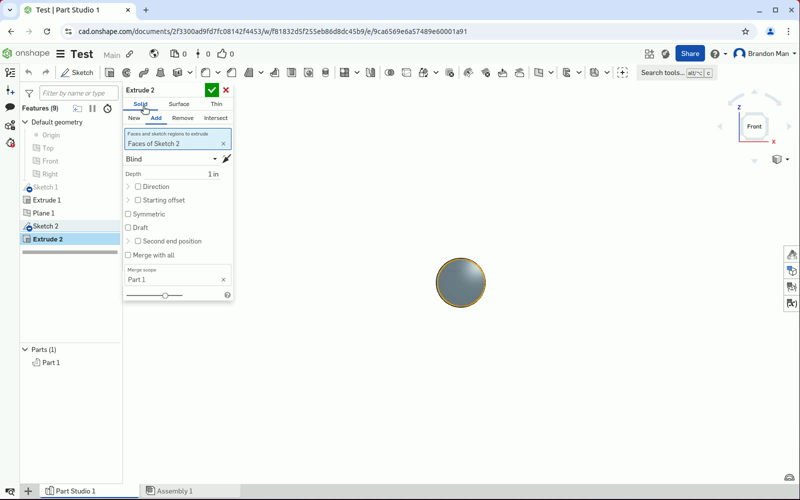
click(143, 106)
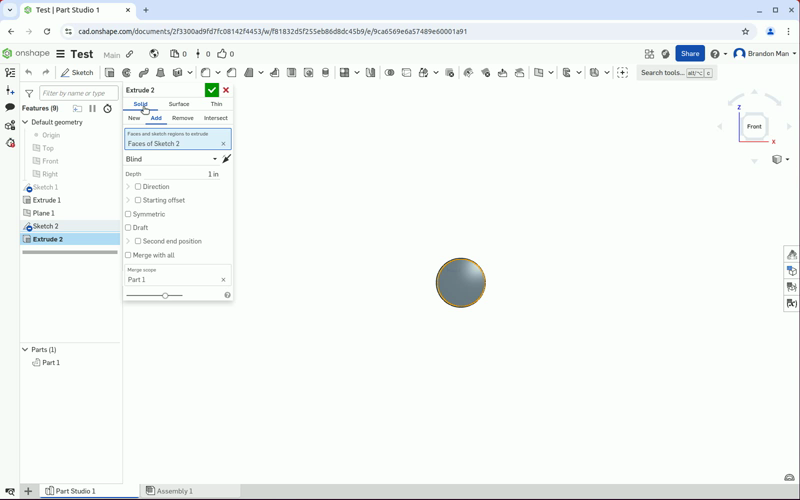
mouse_move(137, 120)
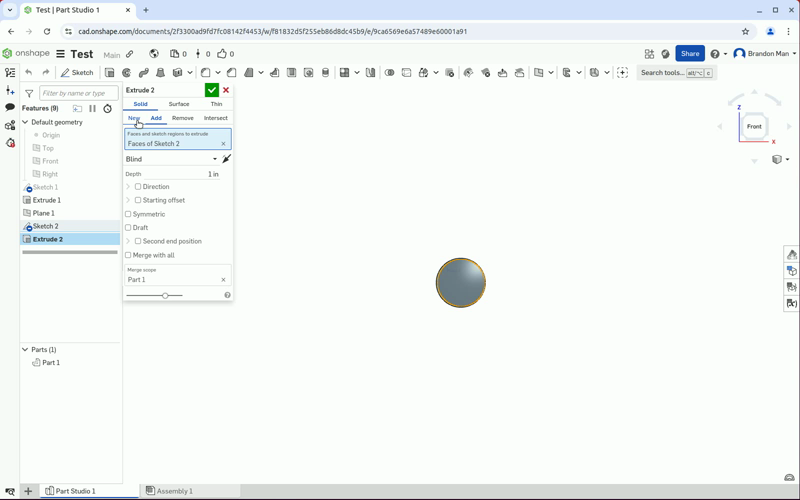
click(137, 120)
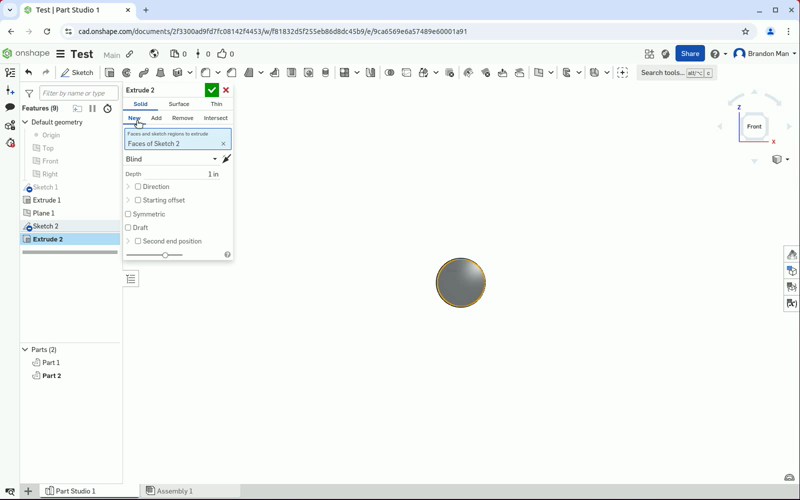
key(tab, 4)
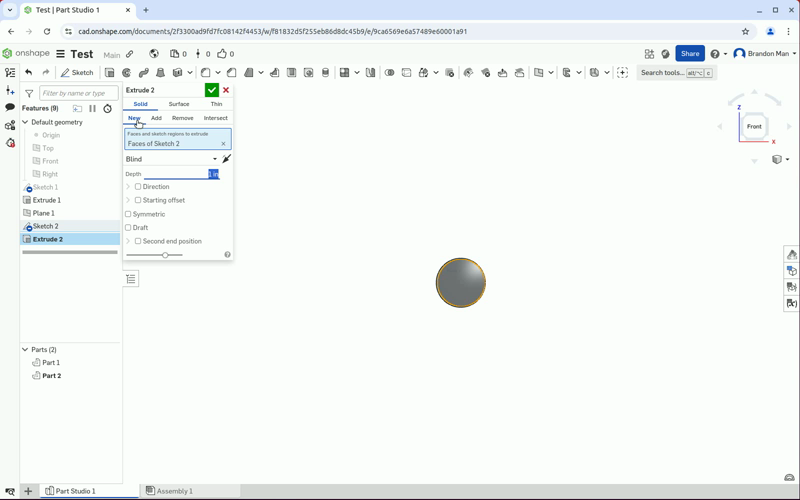
text(0.722)
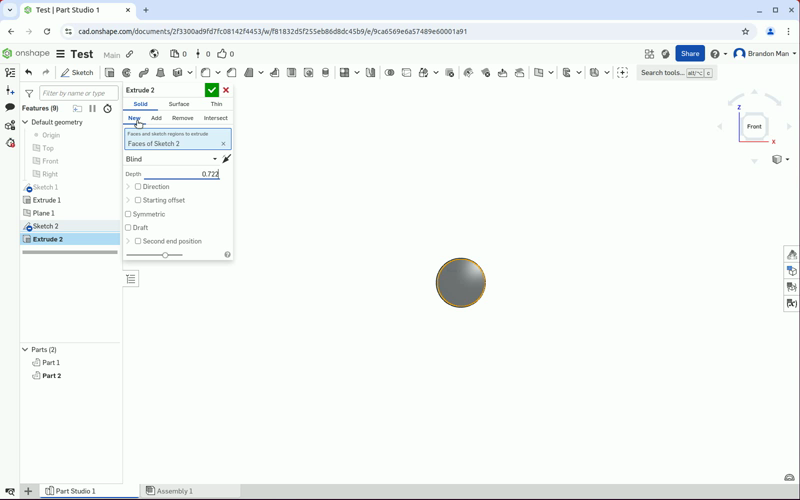
key(enter)
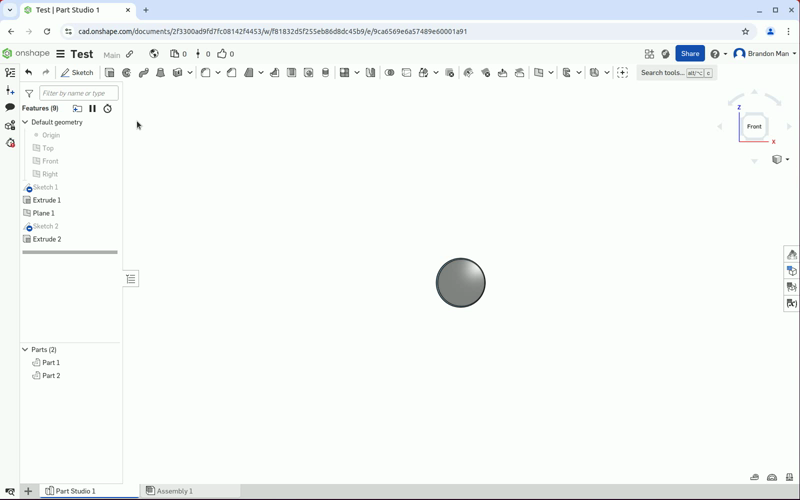
key(shift+h)
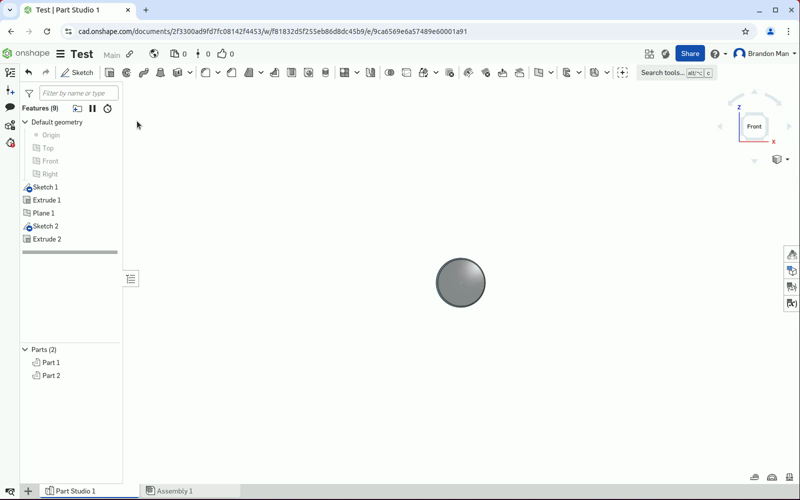
key(shift+h)
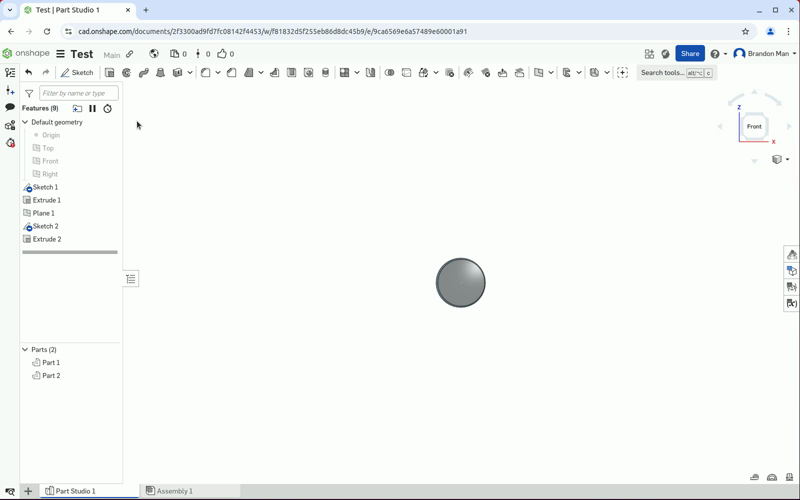
key(shift+7)
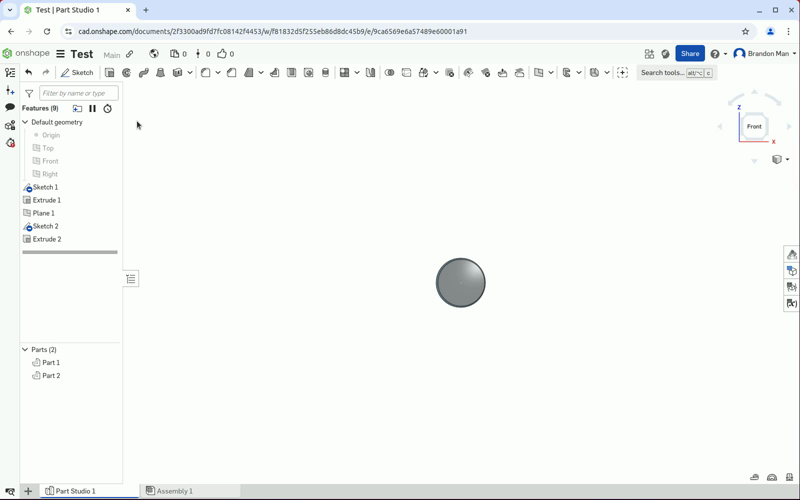
key(left, 2)
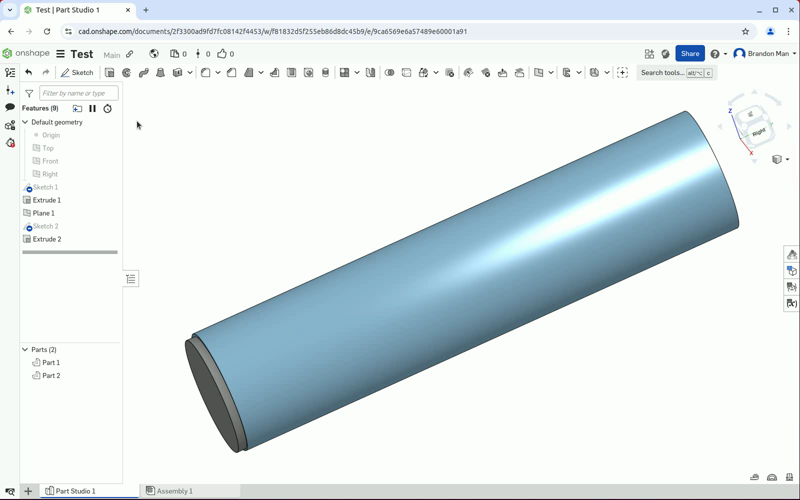
key(down, 2)
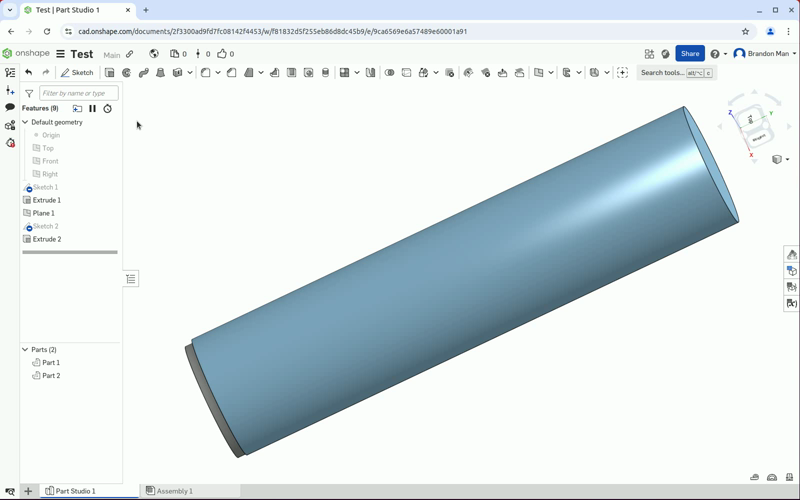
key(up, 2)
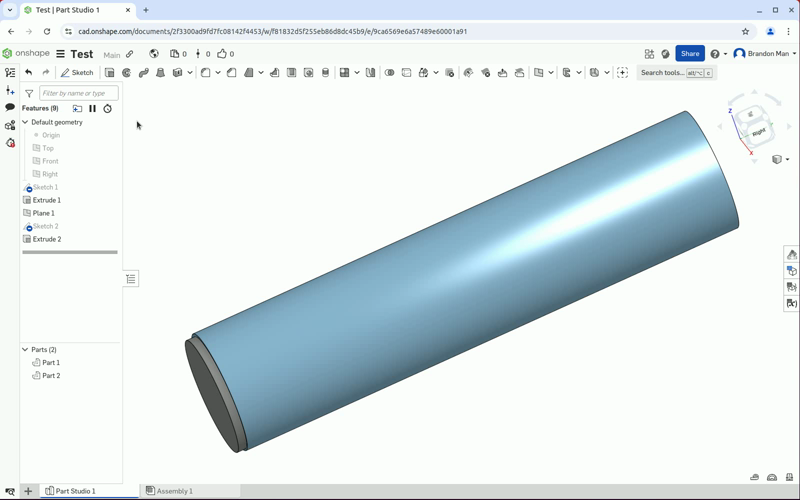
key(right, 2)
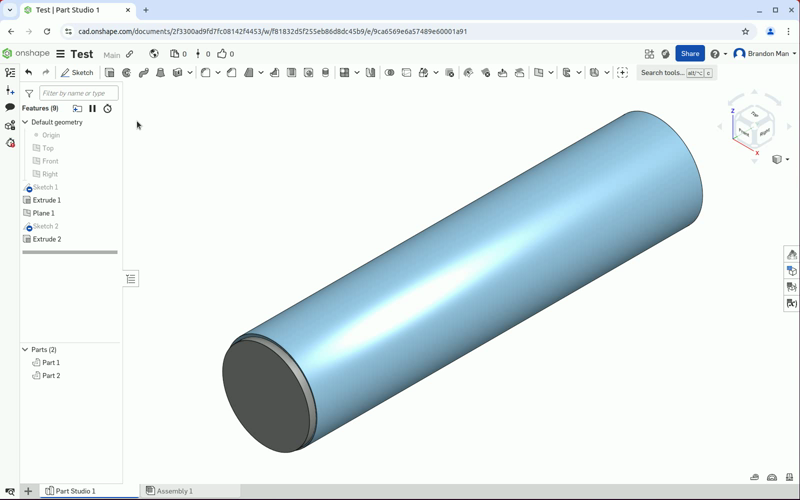
mouse_move(73, 189)
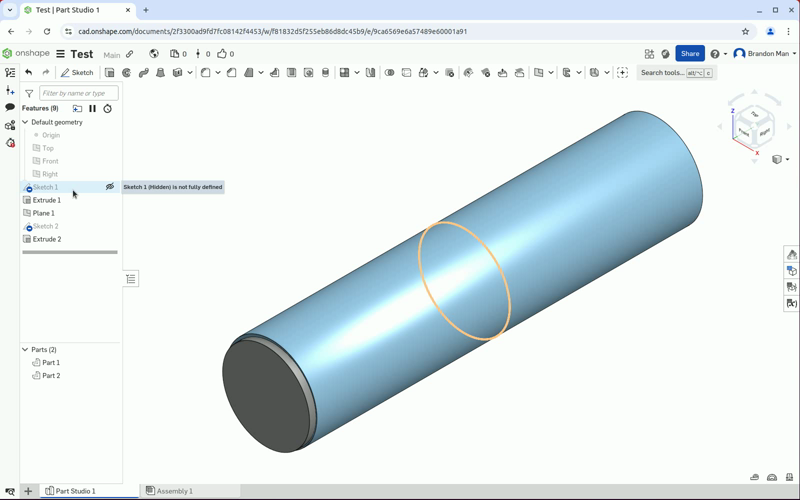
click(73, 189)